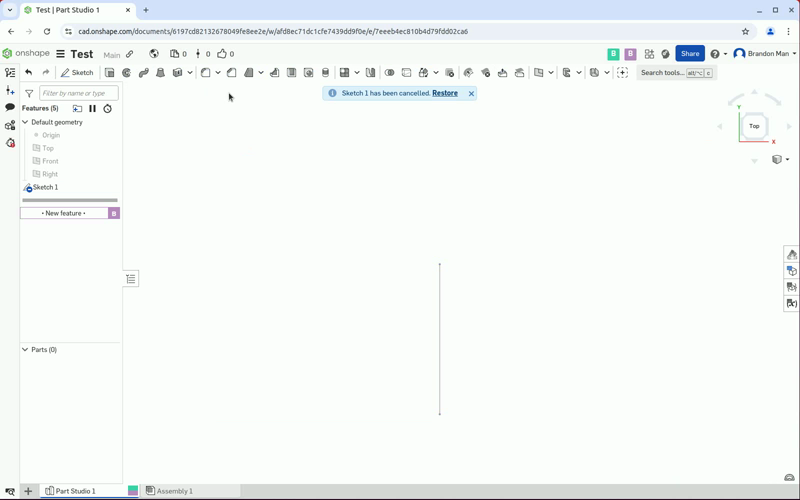
key(shift+h)
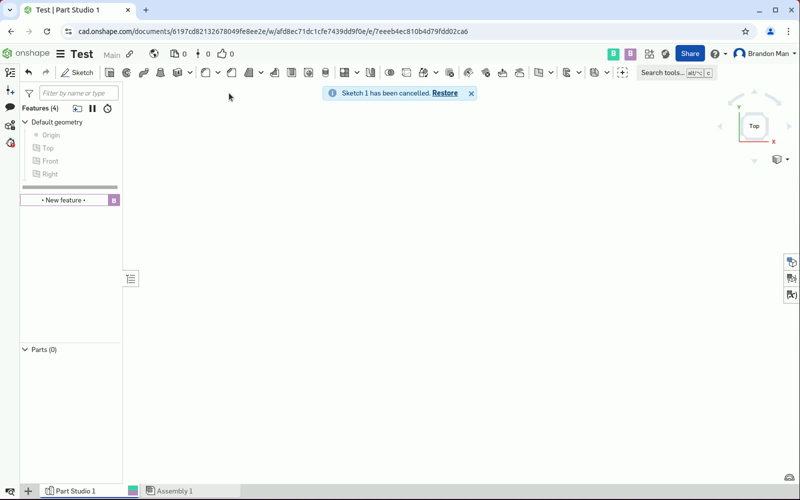
mouse_move(73, 352)
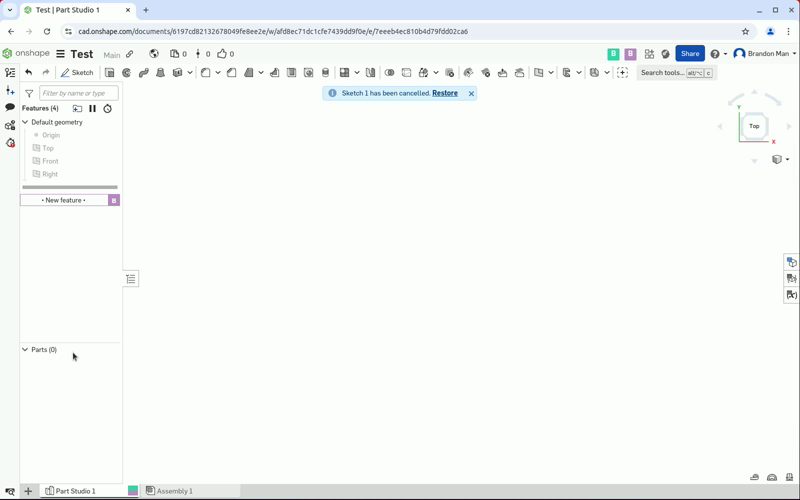
key(y)
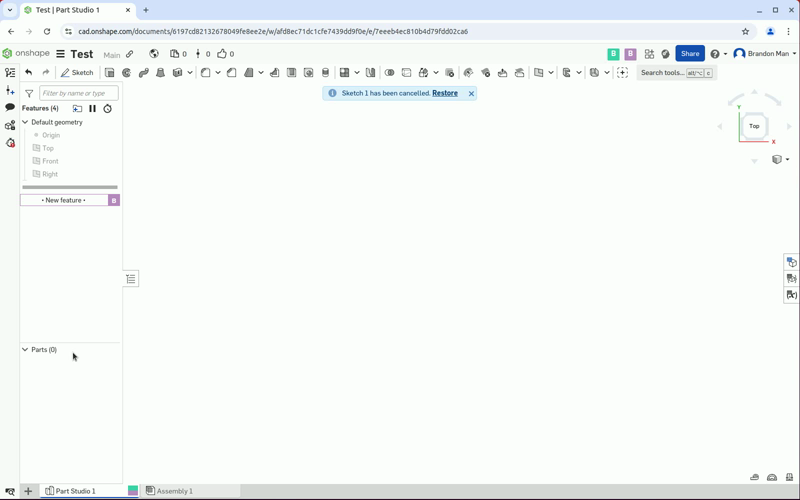
key(shift+p)
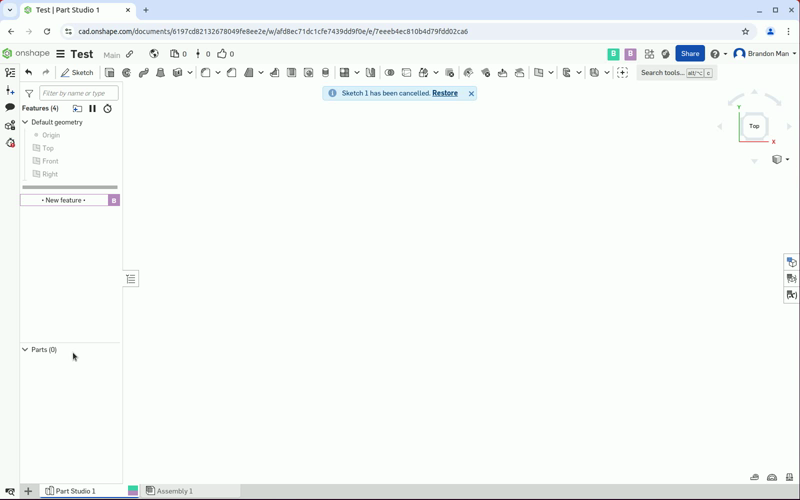
key(space)
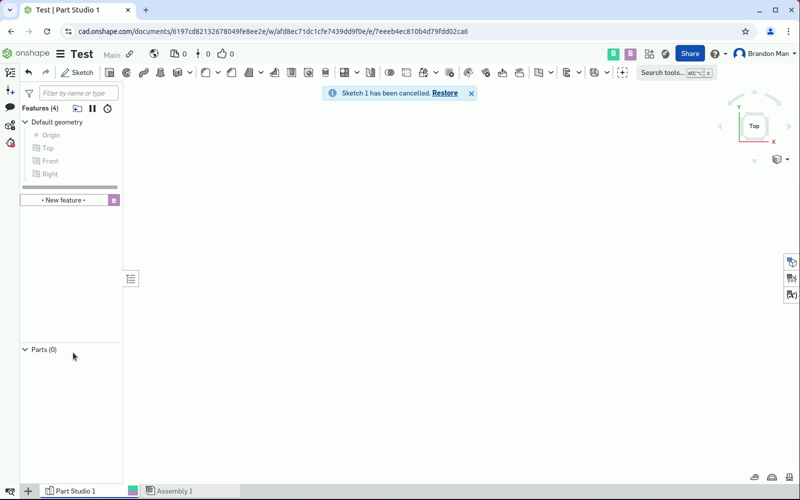
key_down(shift)
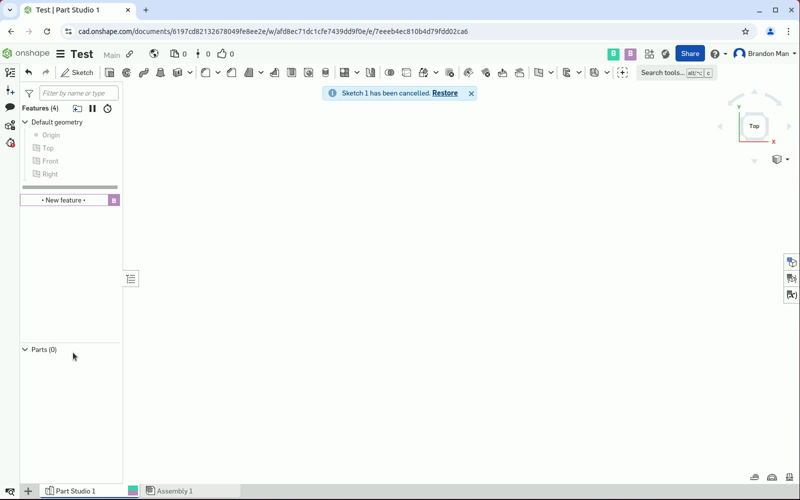
key(up)
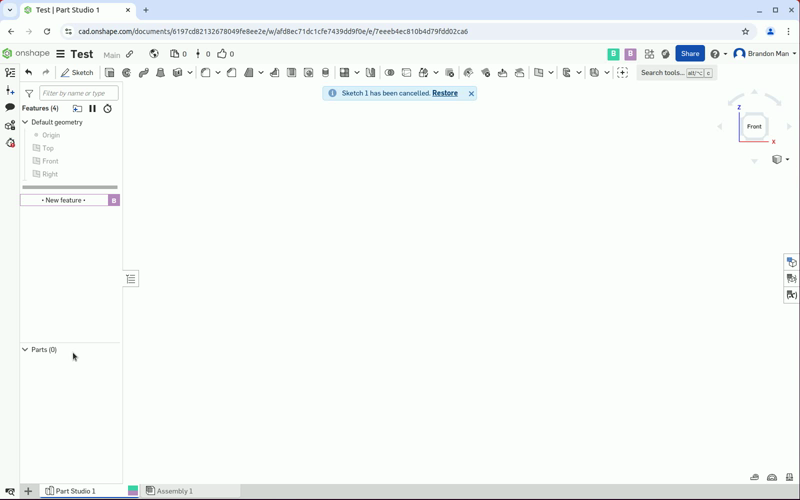
key_up(shift)
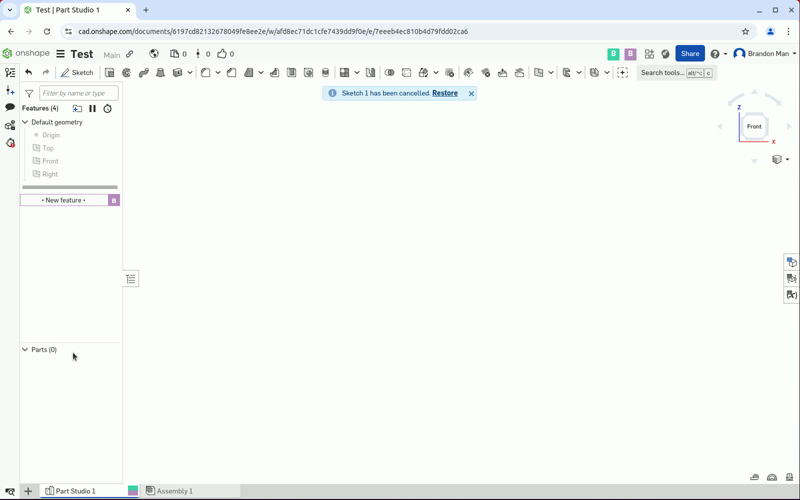
mouse_move(73, 352)
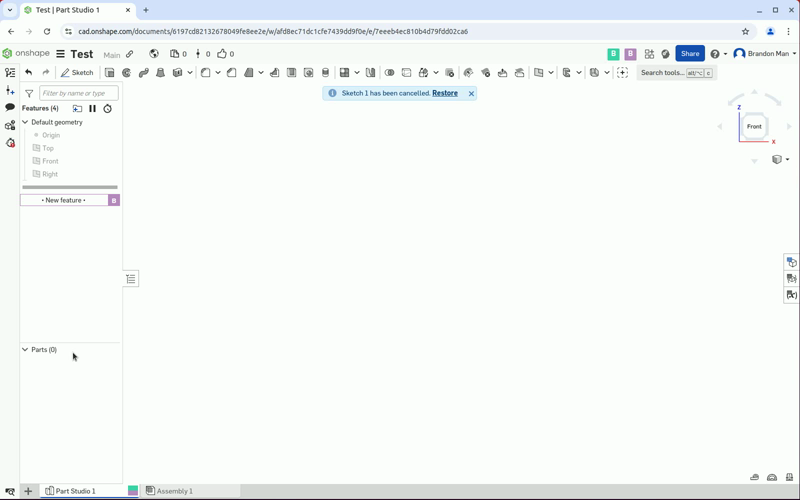
key(shift+y)
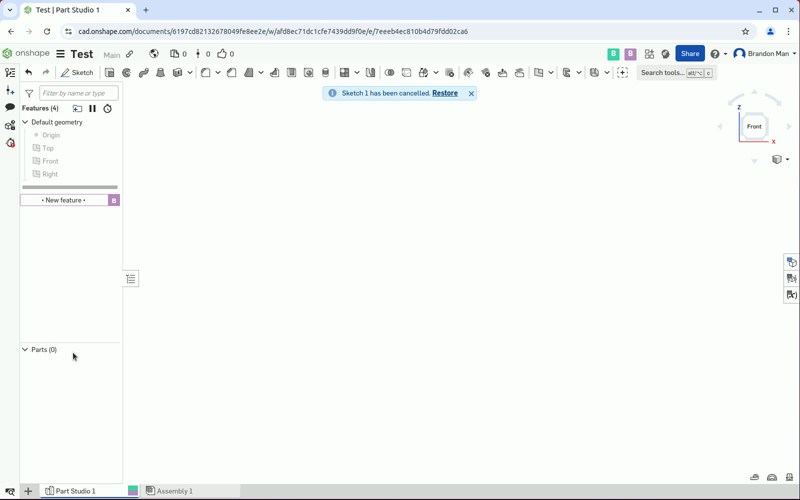
key(shift+s)
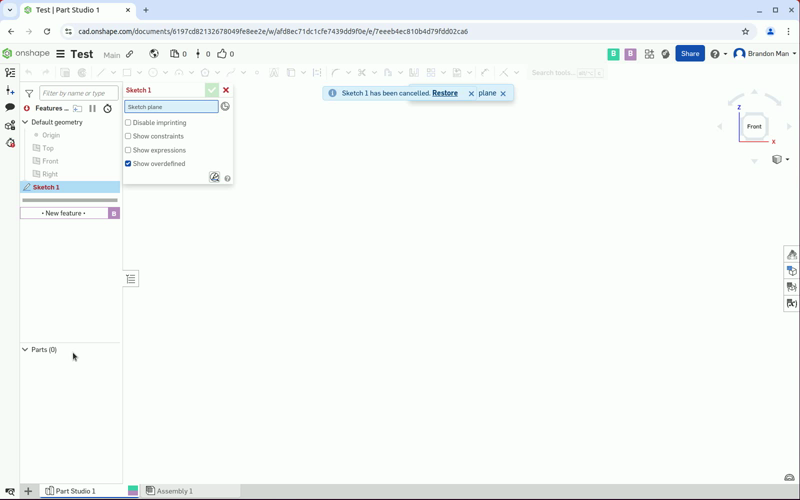
mouse_move(73, 163)
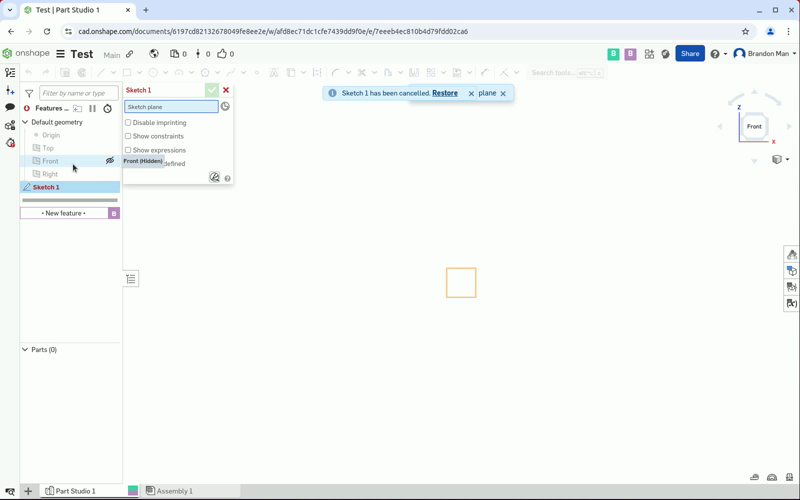
click(73, 163)
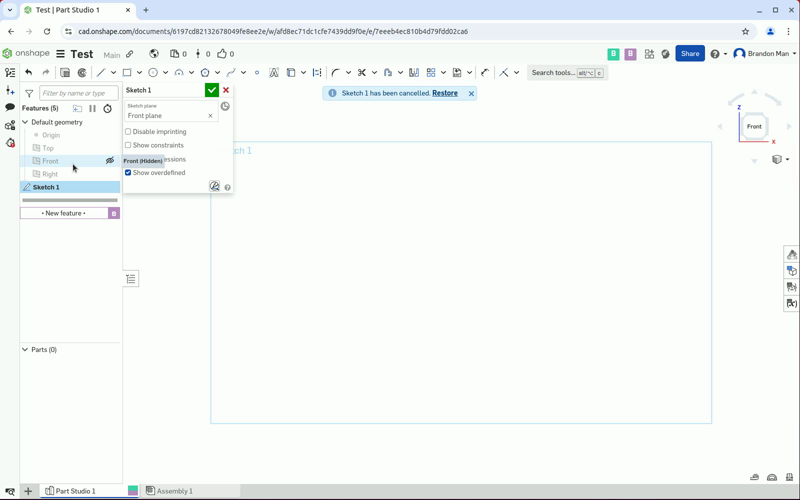
mouse_move(73, 352)
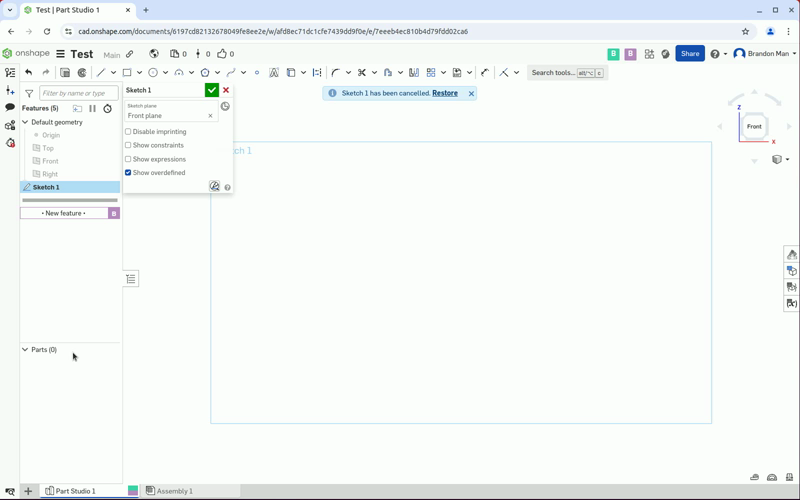
key(y)
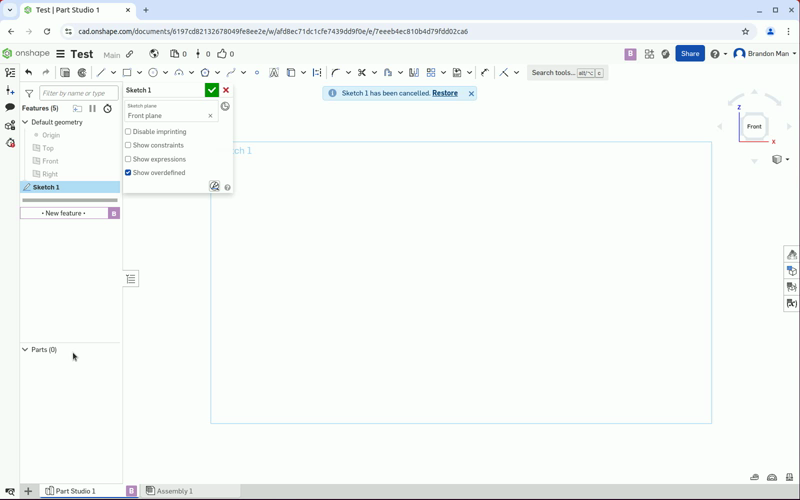
key(c)
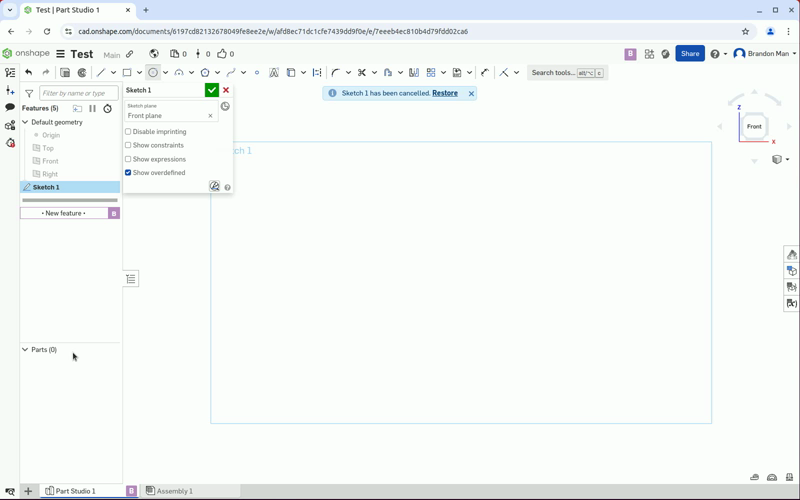
key_down(shift)
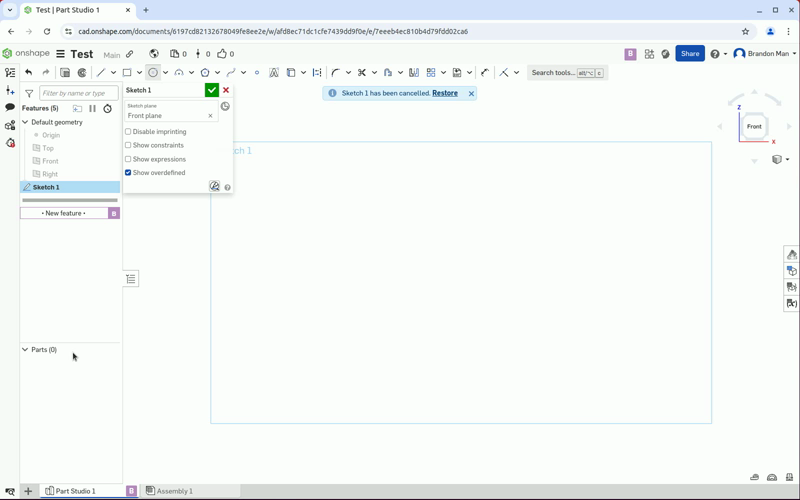
mouse_move(461, 282)
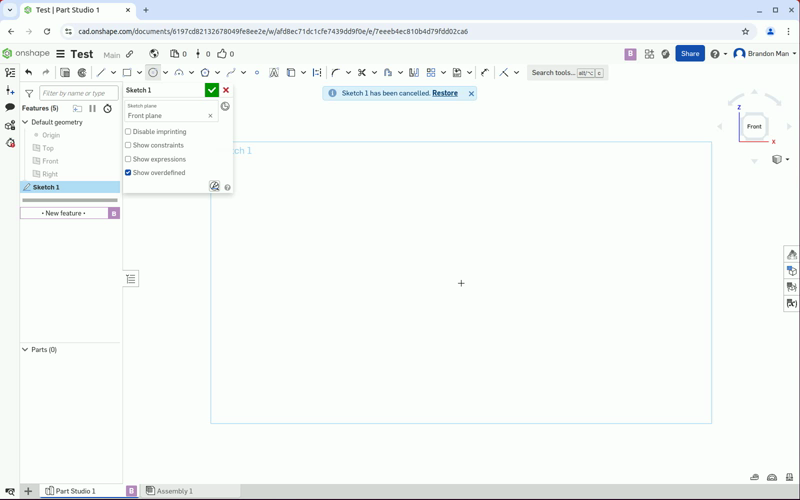
click(461, 282)
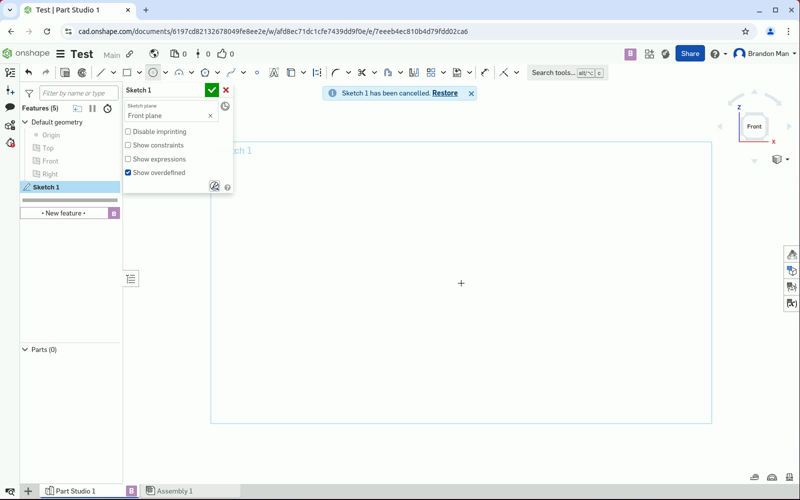
key_up(shift)
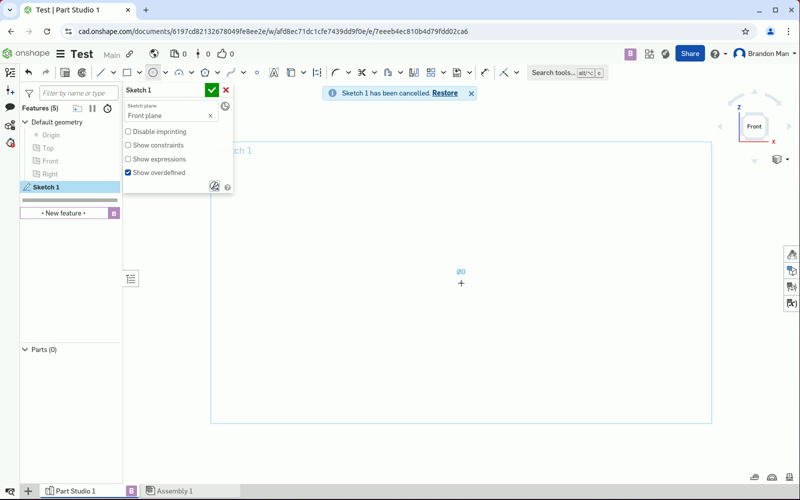
mouse_move(574, 282)
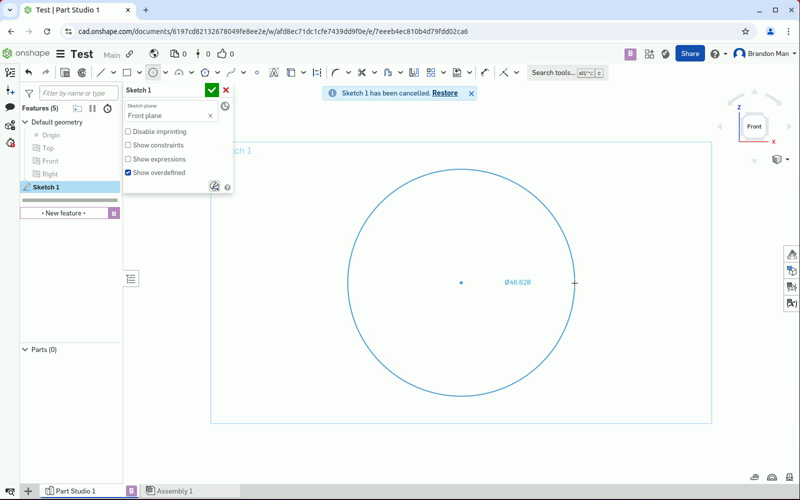
click(574, 282)
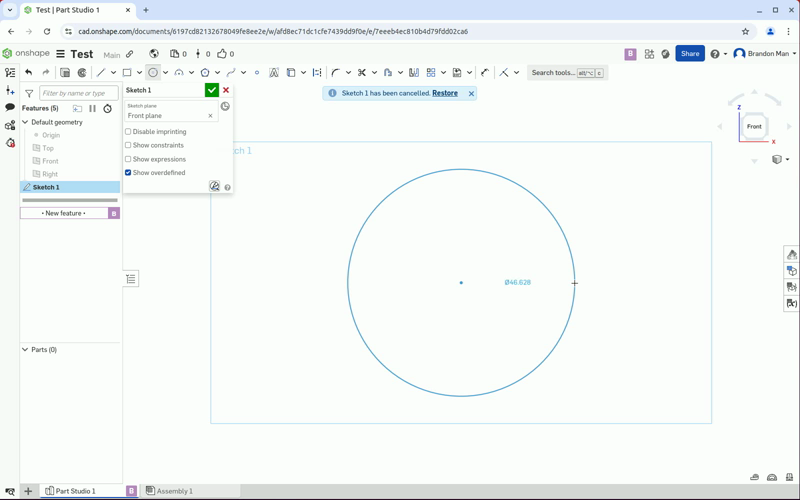
key(esc)
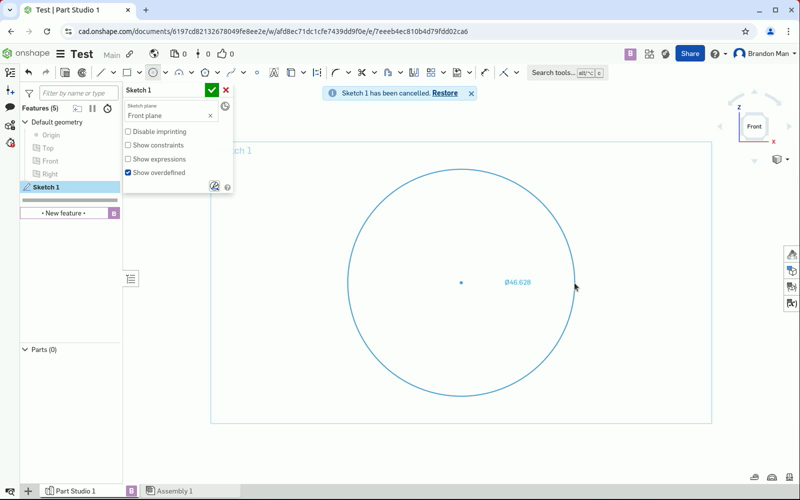
mouse_move(522, 227)
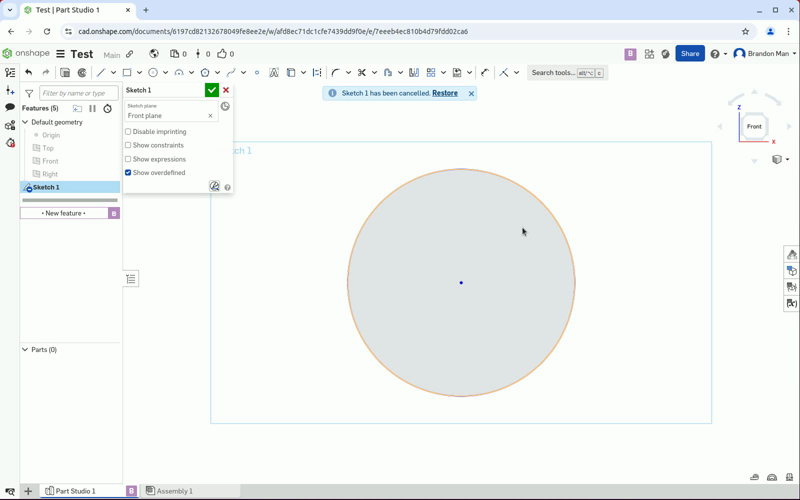
click(522, 227)
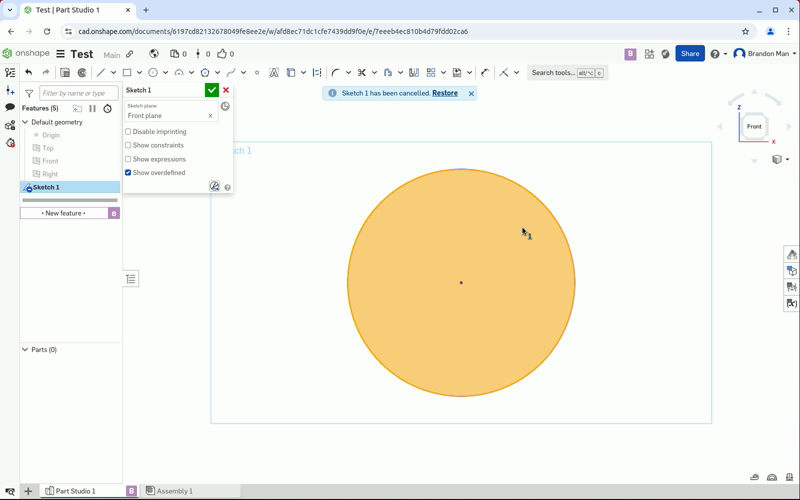
mouse_move(73, 352)
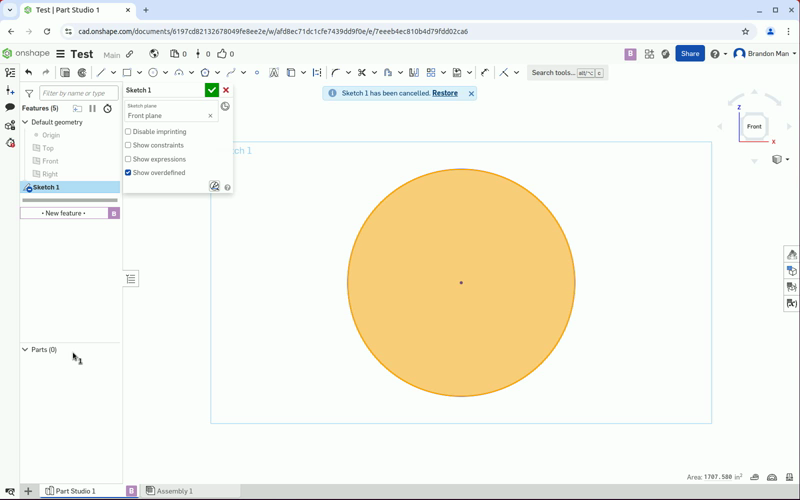
key(shift+y)
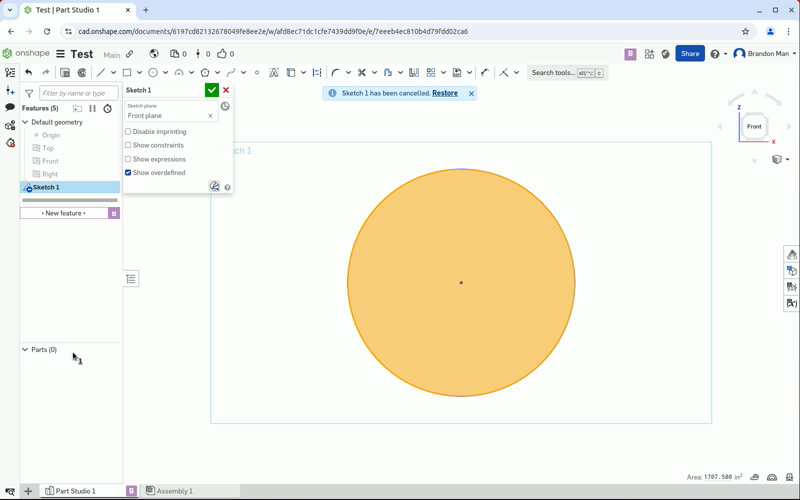
key(shift+e)
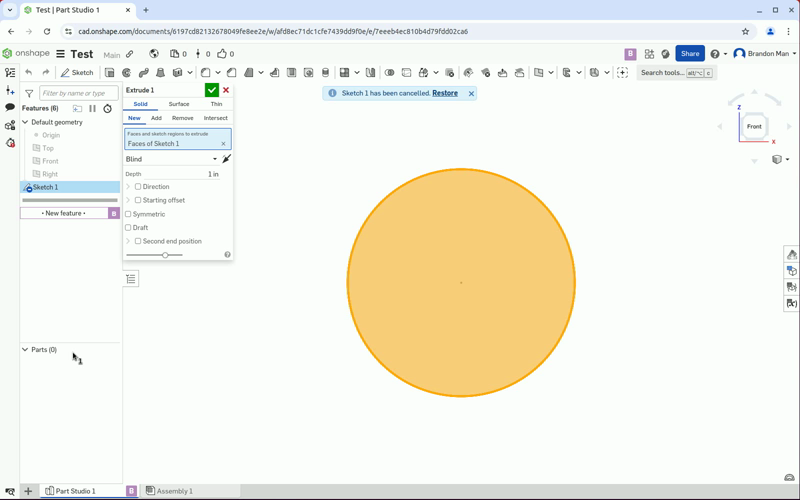
mouse_move(143, 106)
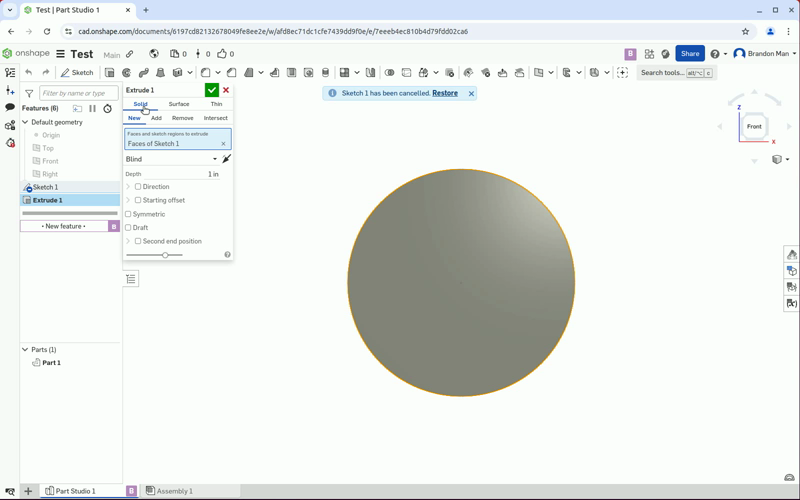
click(143, 106)
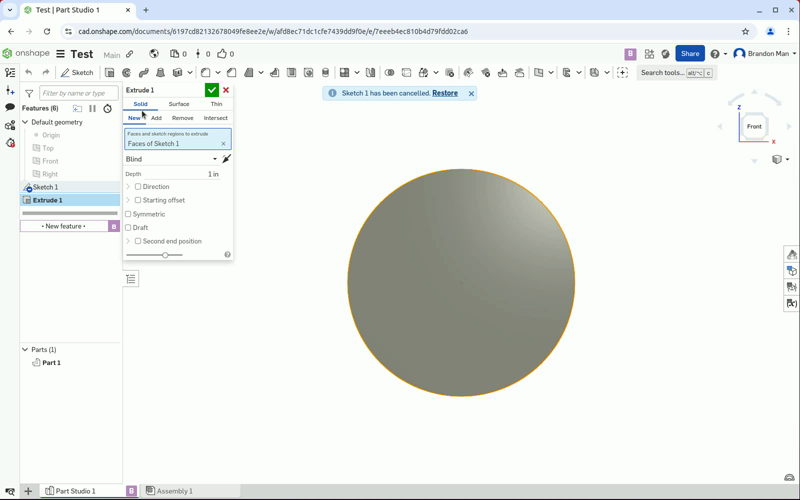
mouse_move(137, 120)
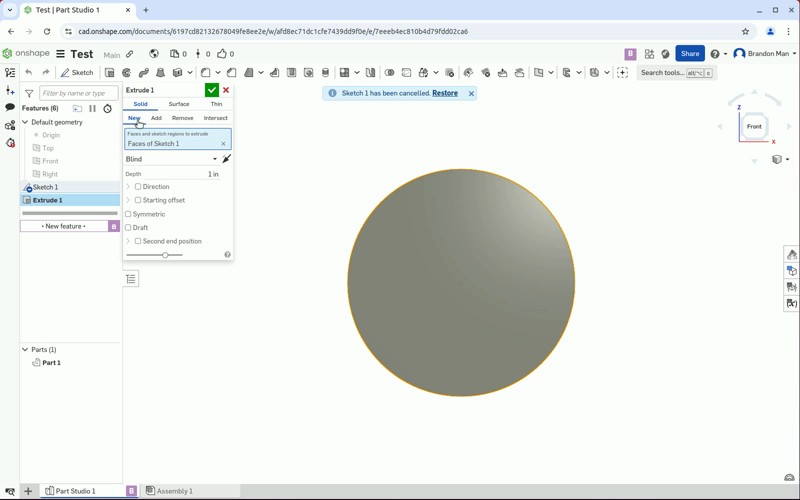
click(137, 120)
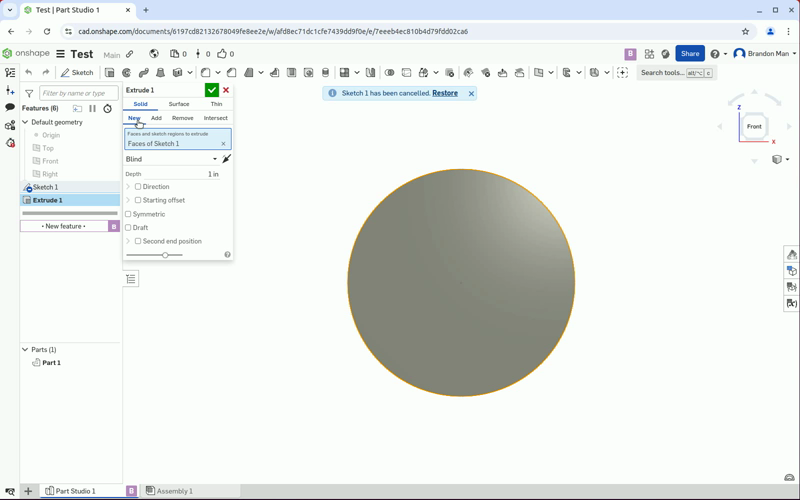
key(tab, 4)
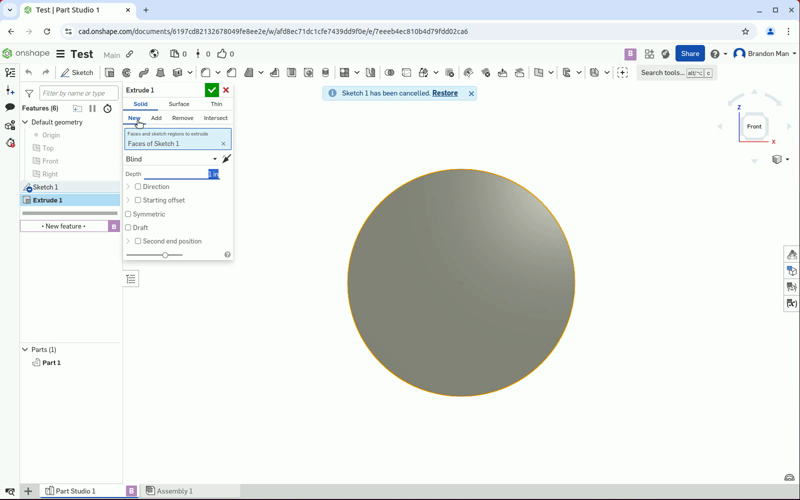
text(1.444)
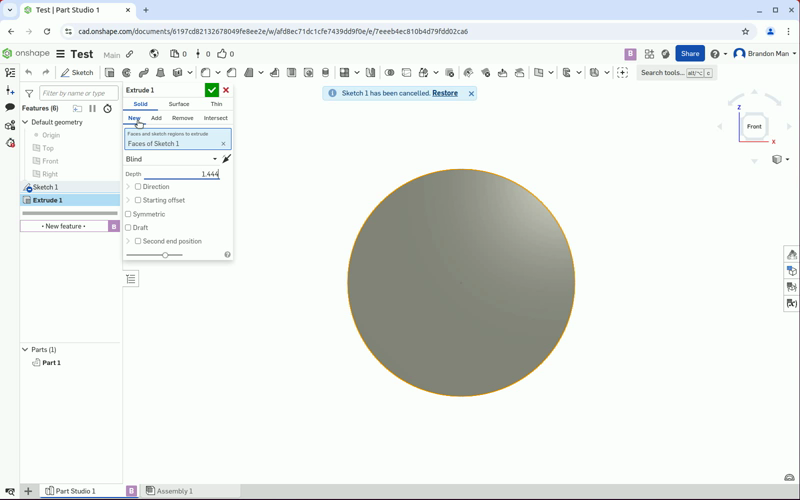
key(enter)
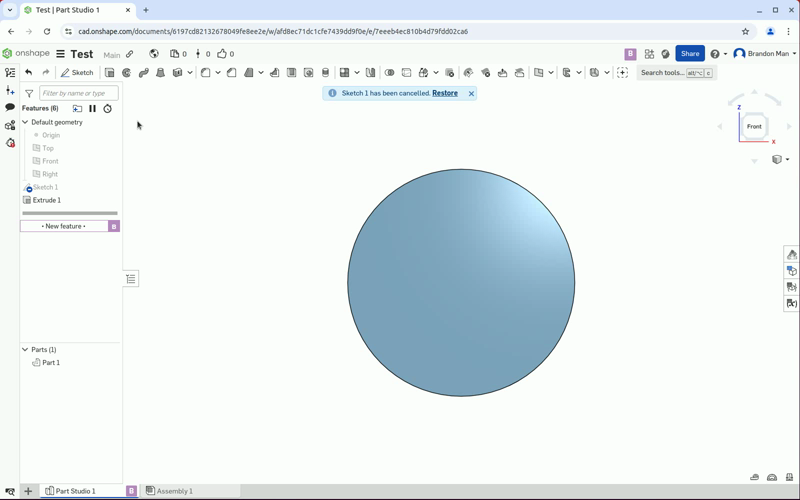
key(shift+h)
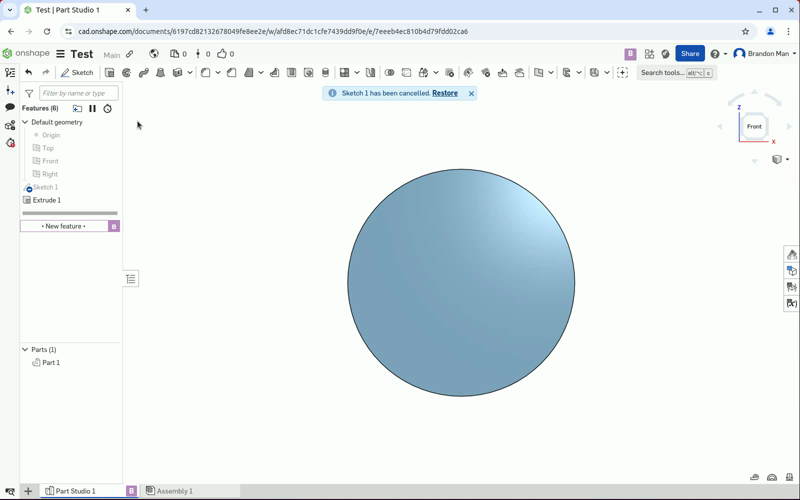
key(shift+h)
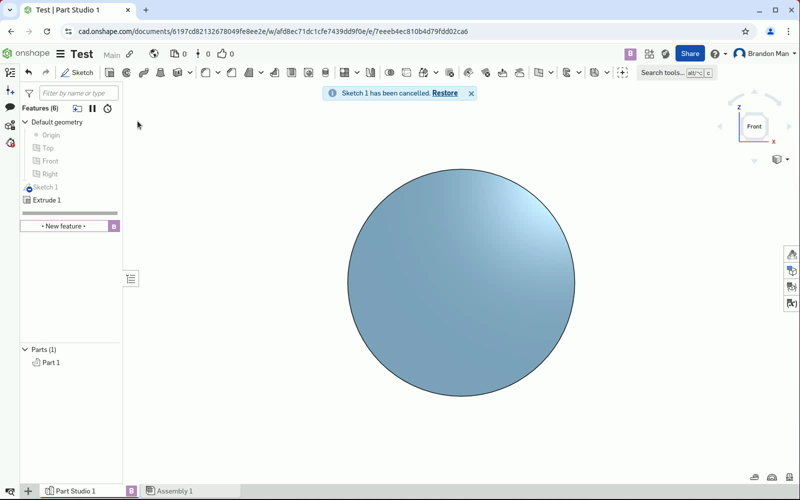
mouse_move(73, 189)
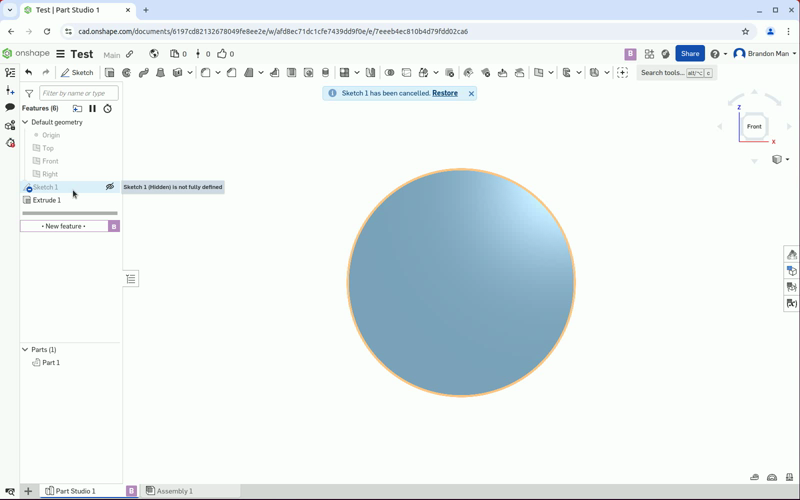
click(73, 189)
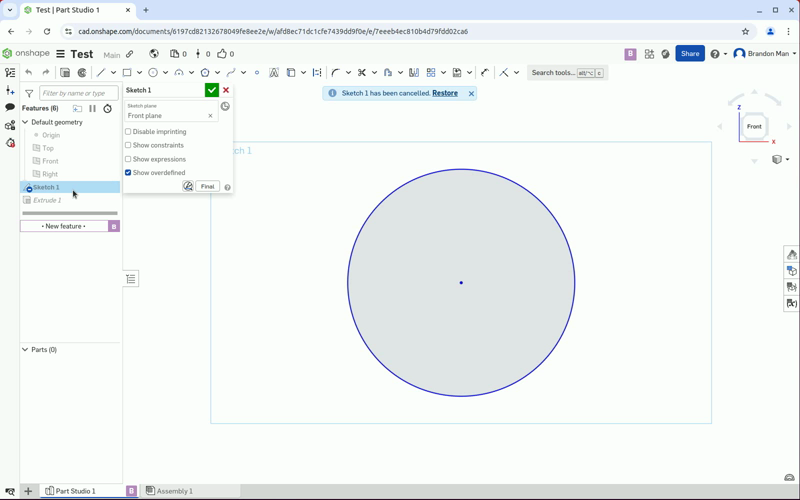
mouse_move(229, 92)
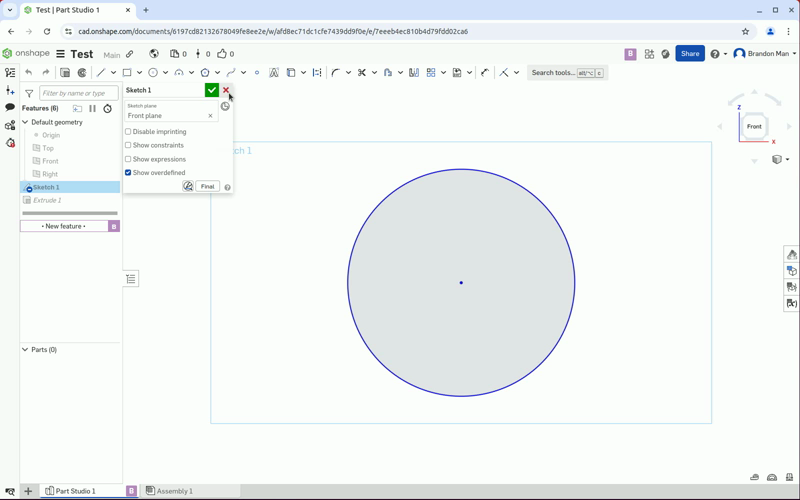
click(229, 92)
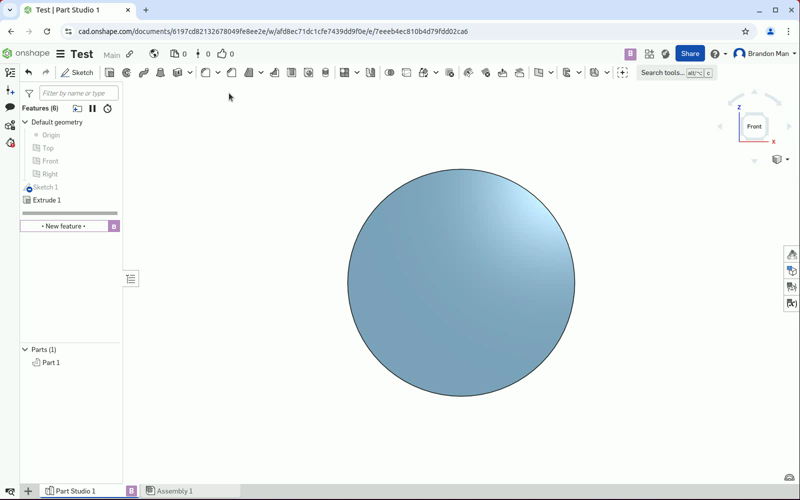
mouse_move(541, 75)
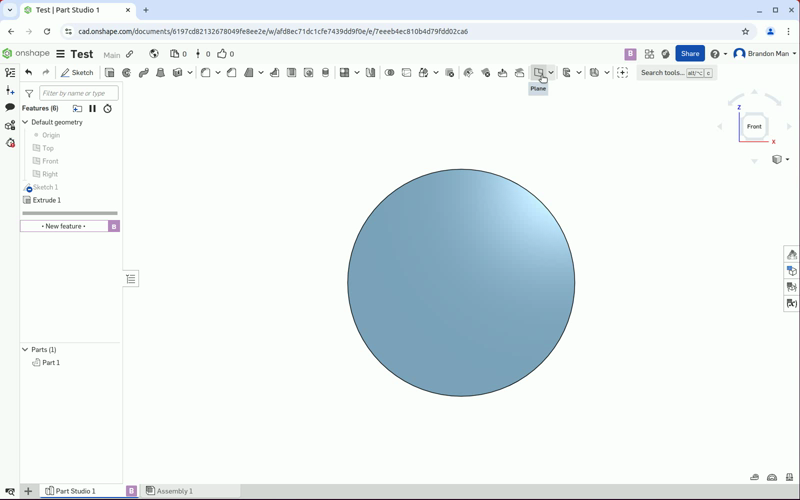
click(541, 75)
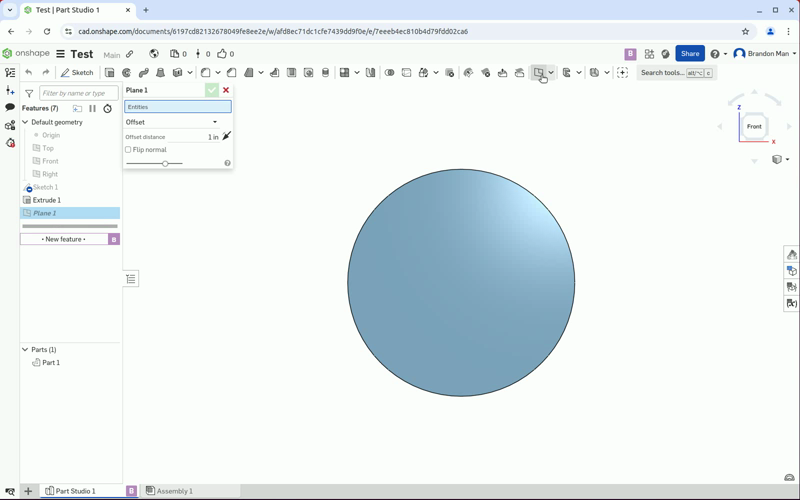
mouse_move(73, 163)
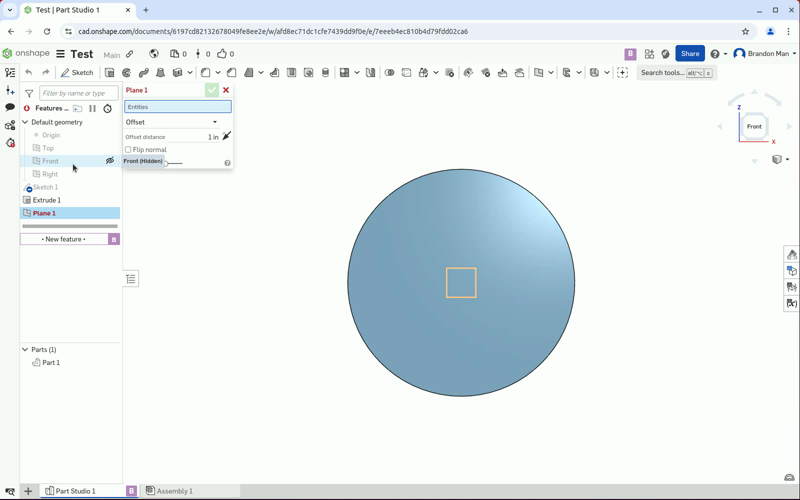
click(73, 163)
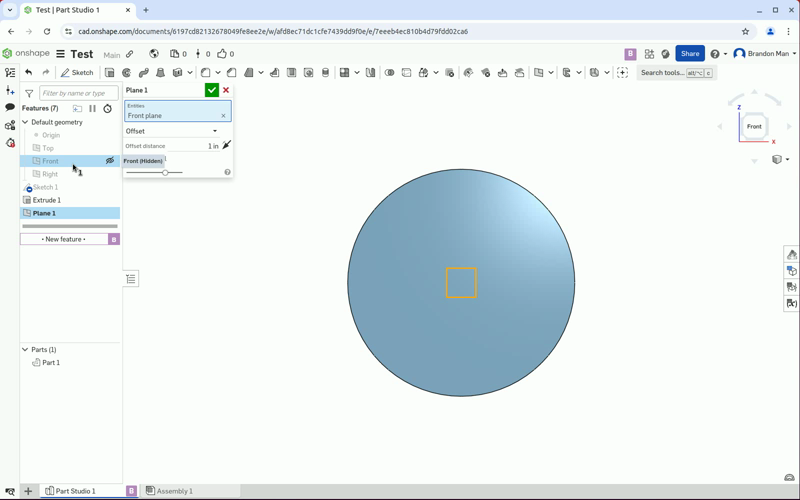
key(tab, 2)
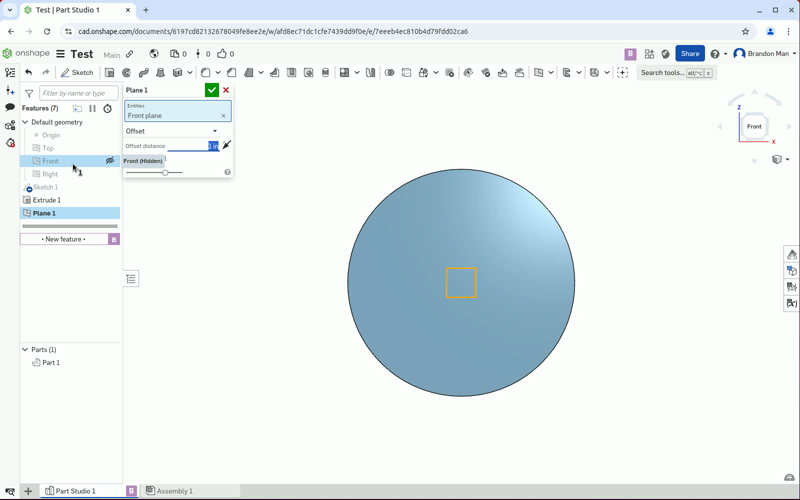
text(1.448)
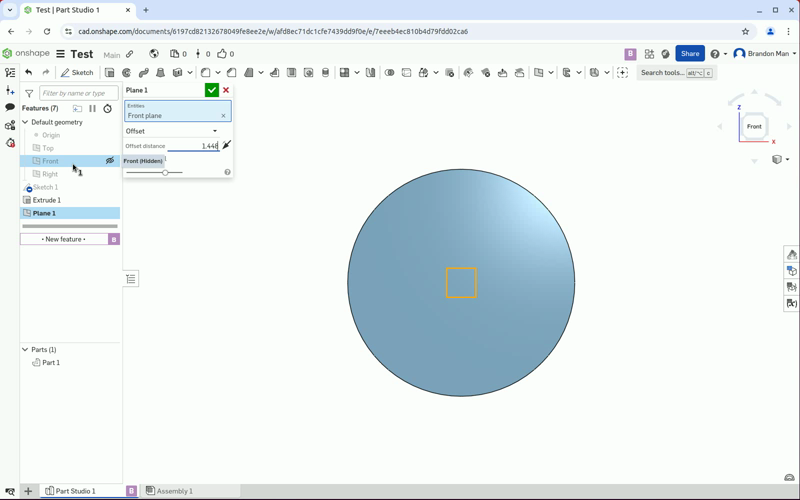
key(enter, 2)
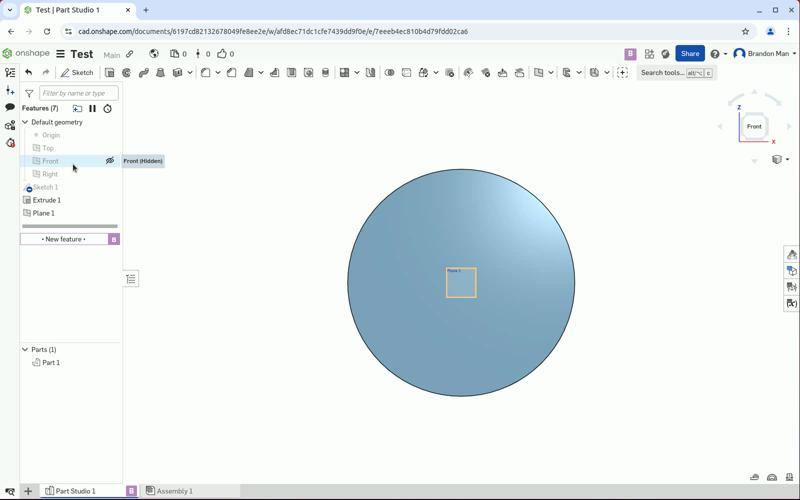
key(shift+s)
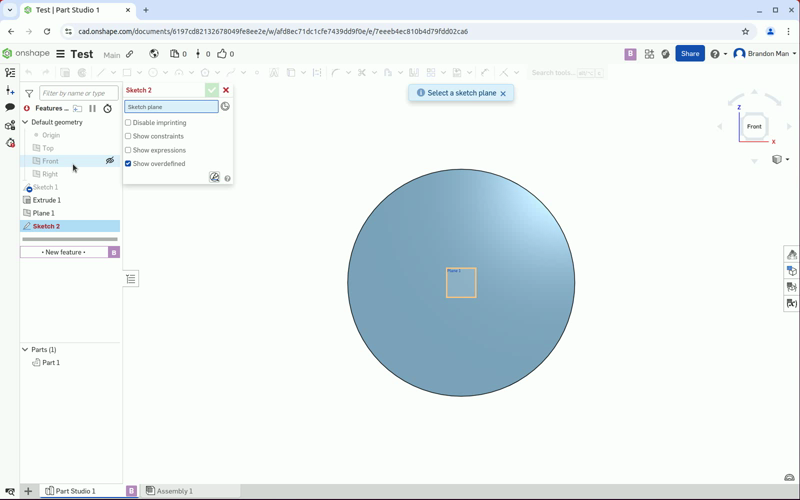
mouse_move(73, 215)
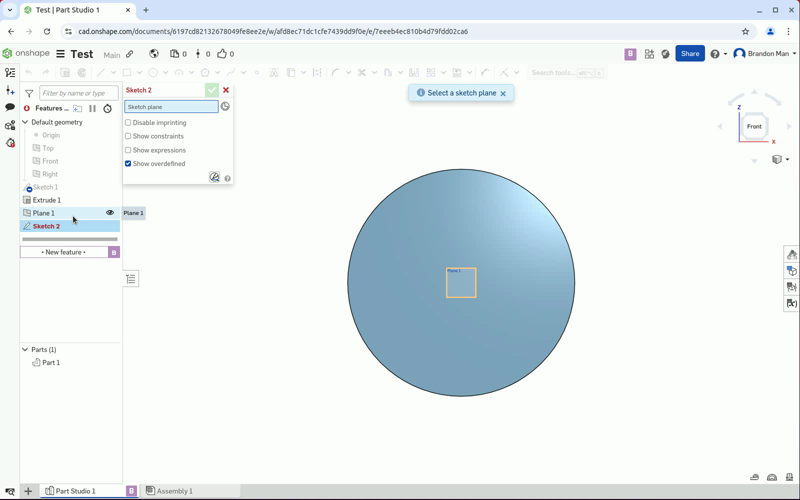
click(73, 215)
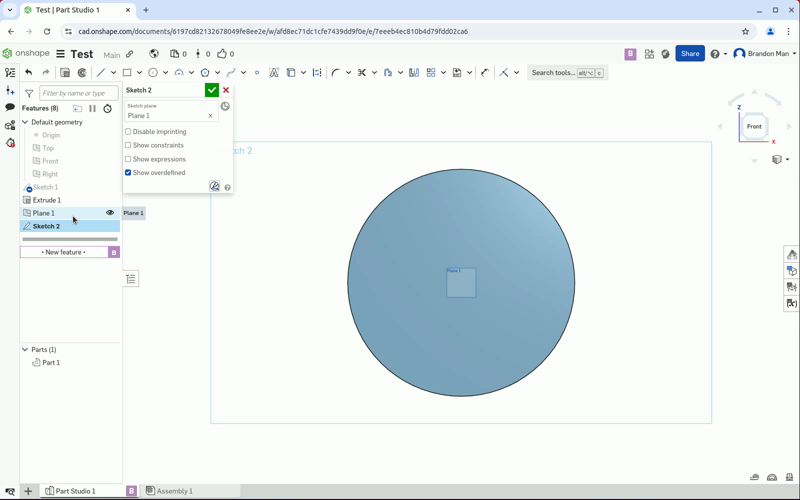
mouse_move(73, 352)
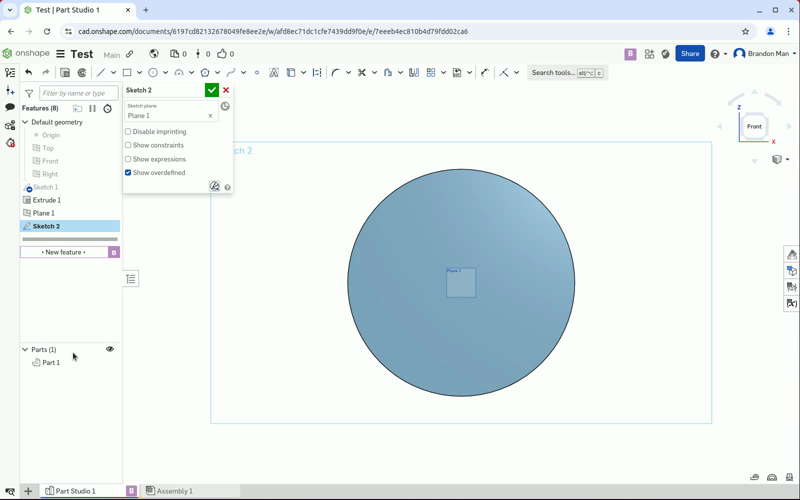
key(y)
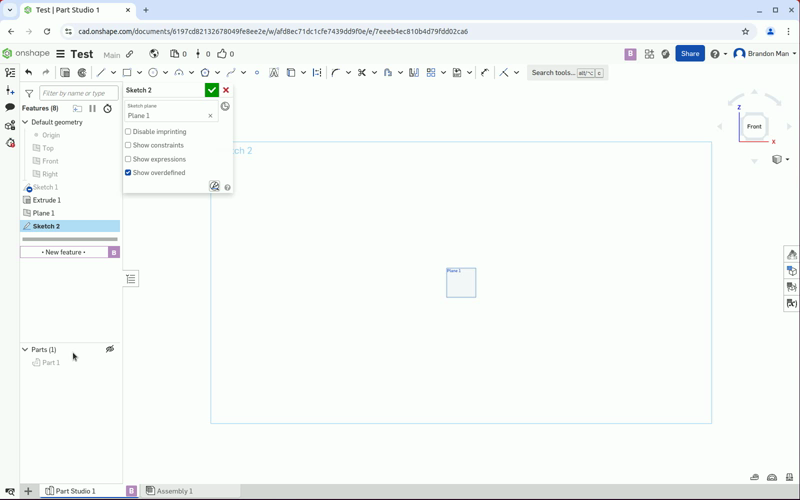
key(c)
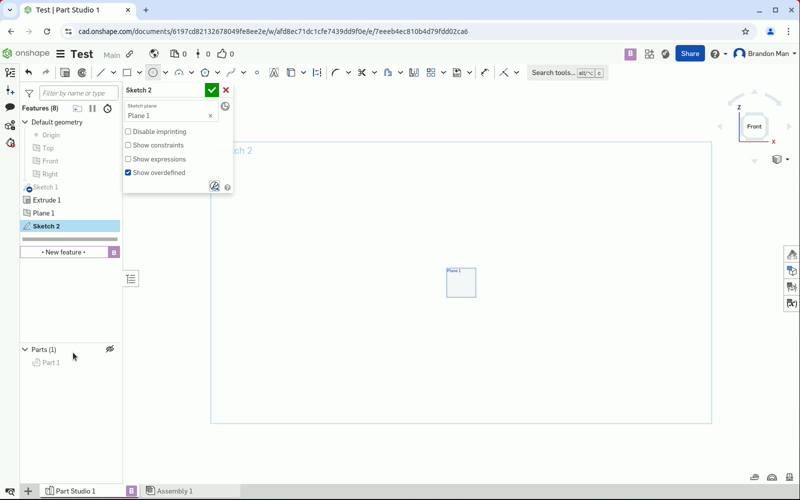
key_down(shift)
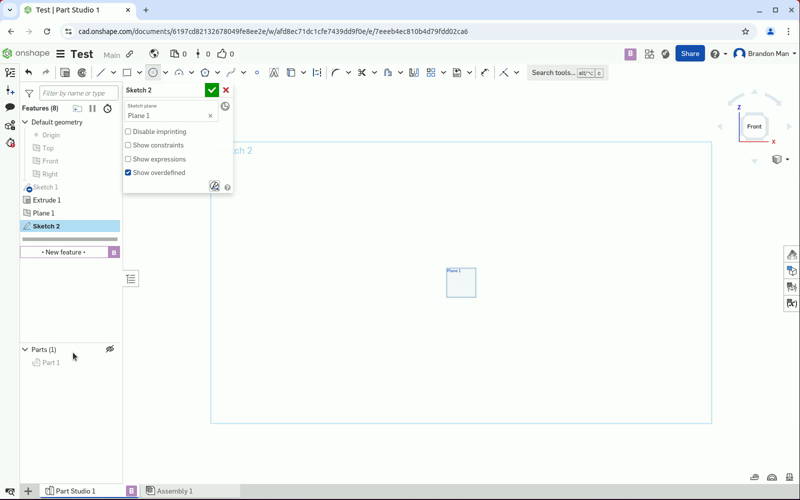
mouse_move(460, 282)
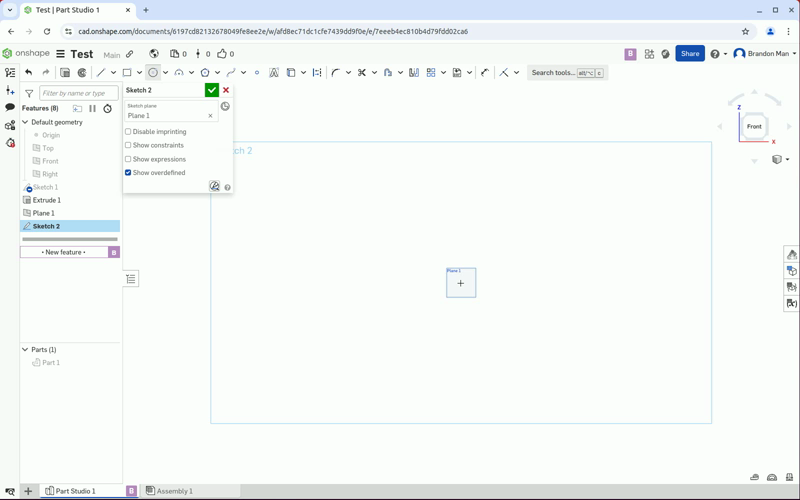
click(460, 282)
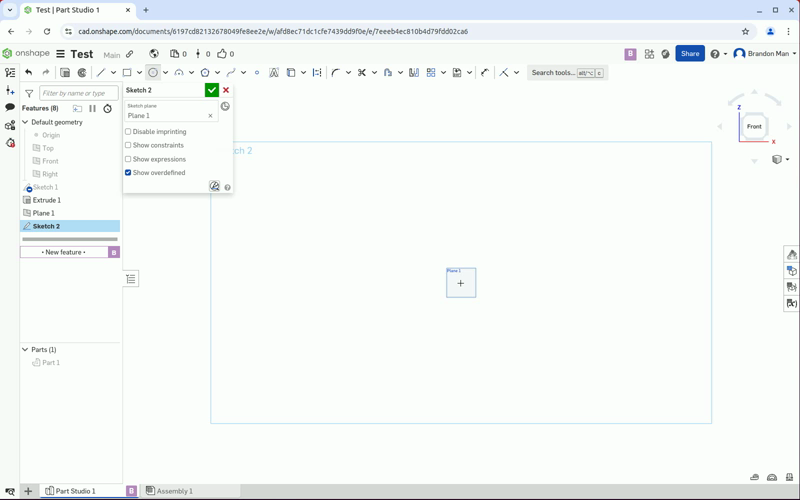
key_up(shift)
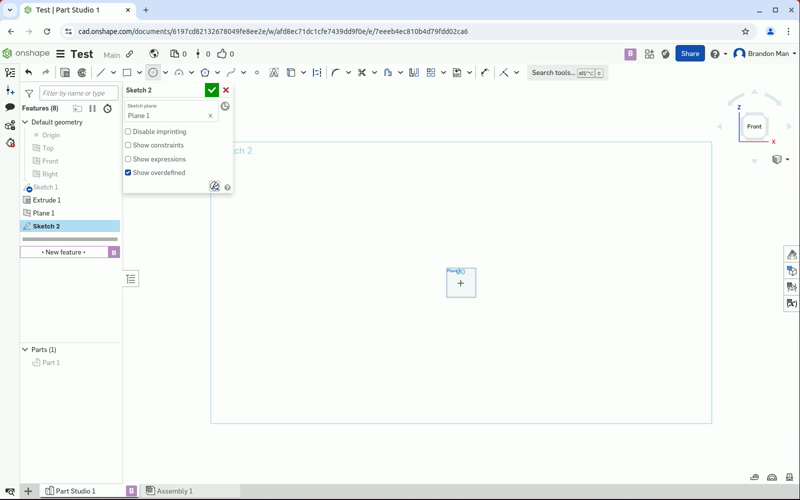
mouse_move(527, 282)
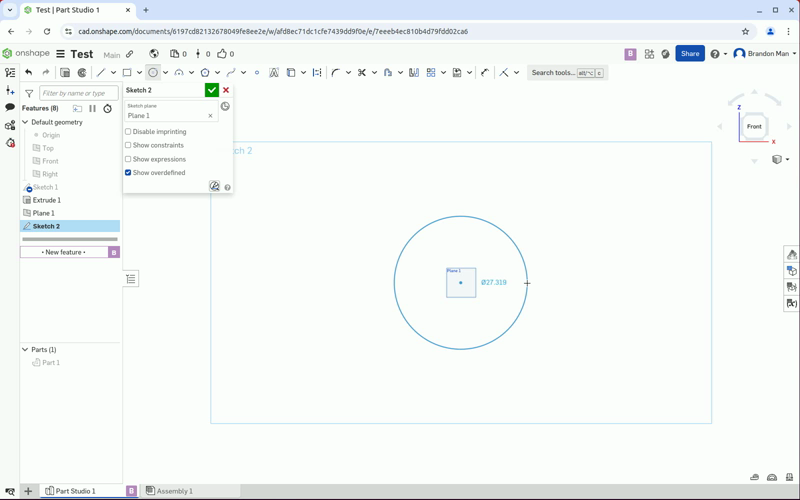
click(527, 282)
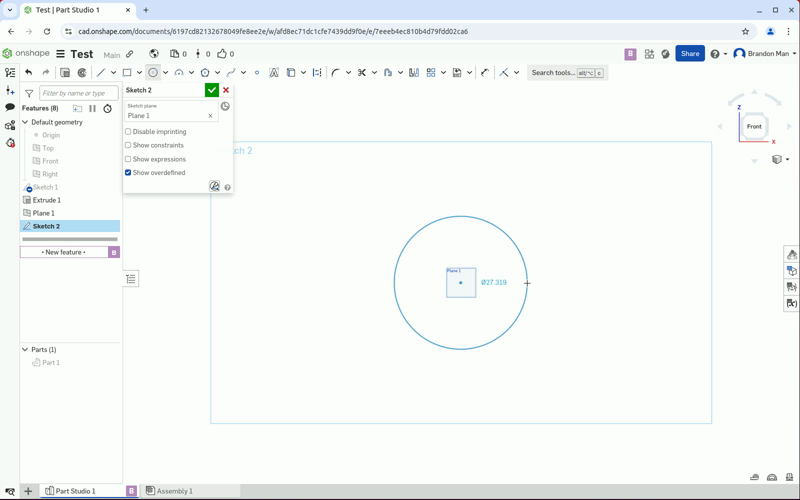
key(esc)
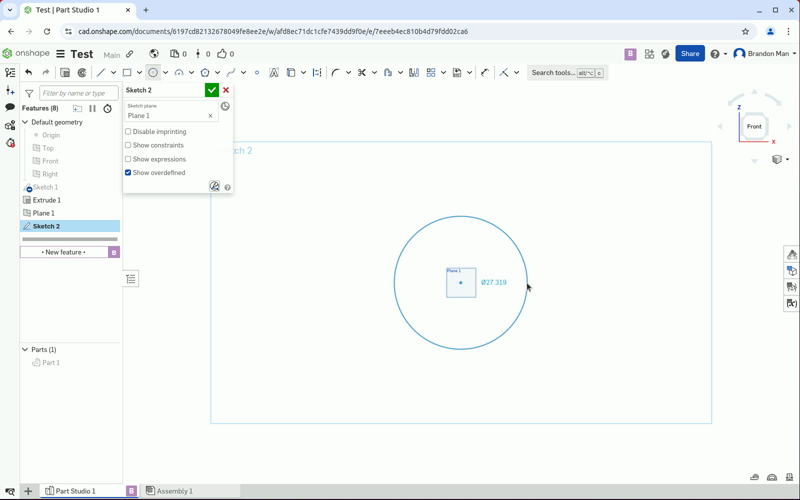
mouse_move(416, 278)
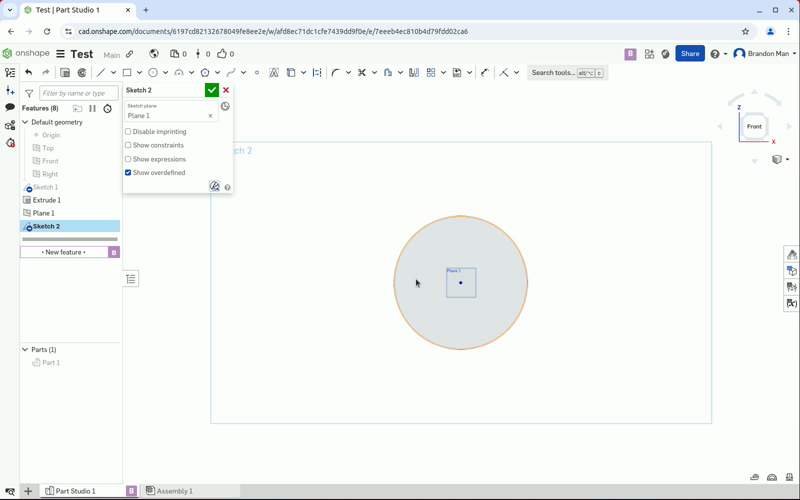
click(416, 278)
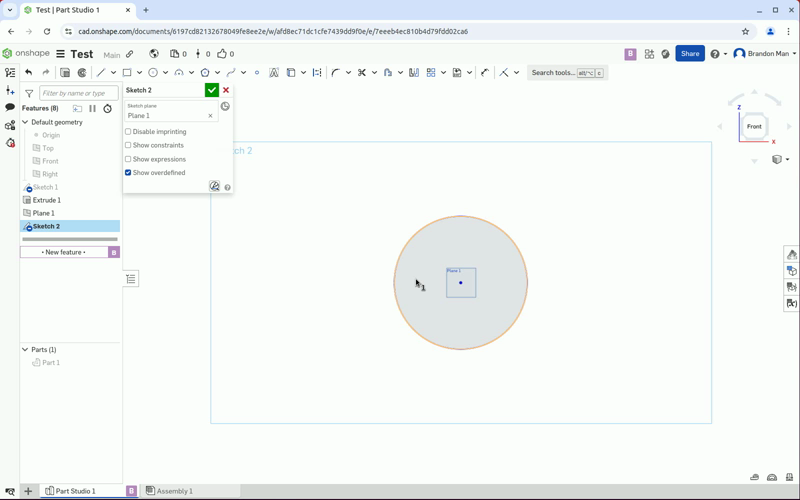
mouse_move(73, 352)
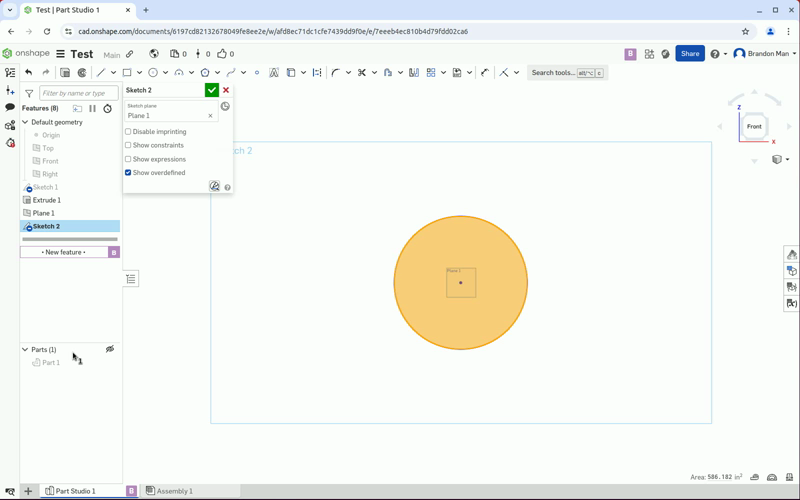
key(shift+y)
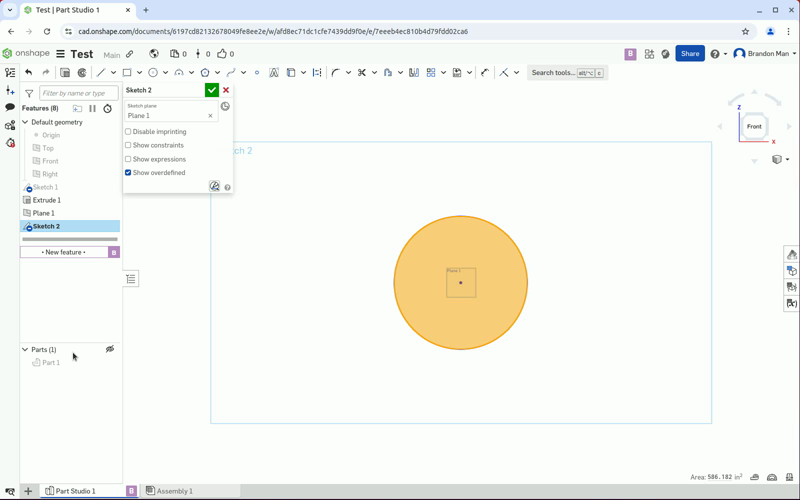
key(shift+e)
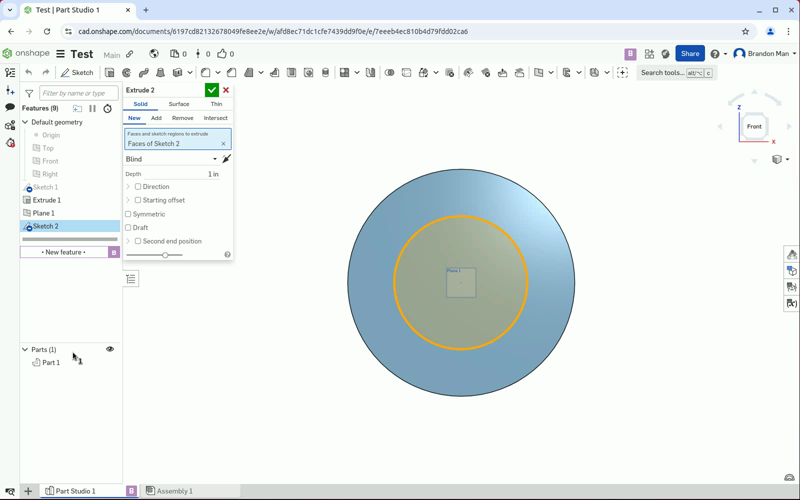
mouse_move(143, 106)
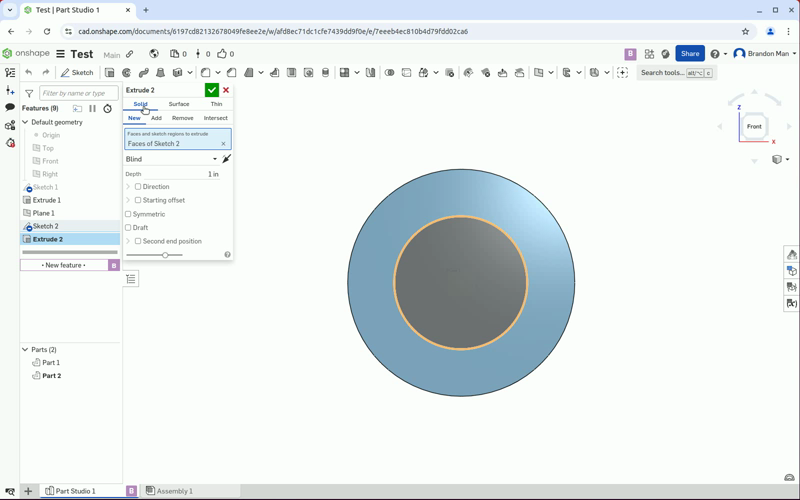
click(143, 106)
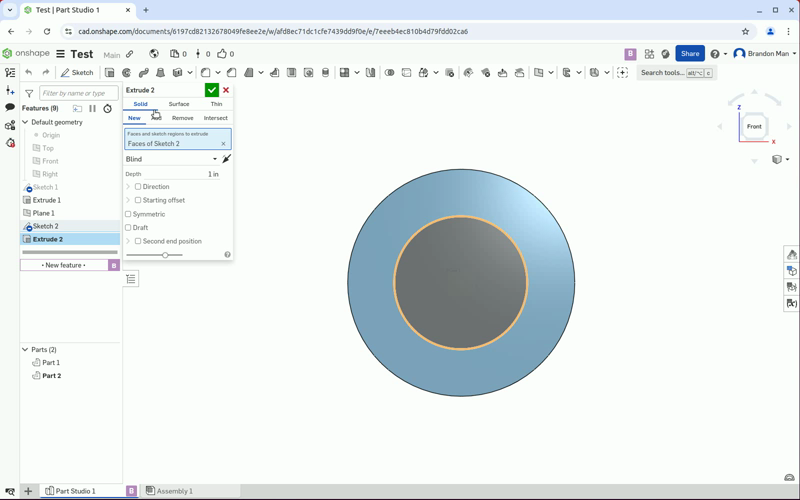
mouse_move(186, 120)
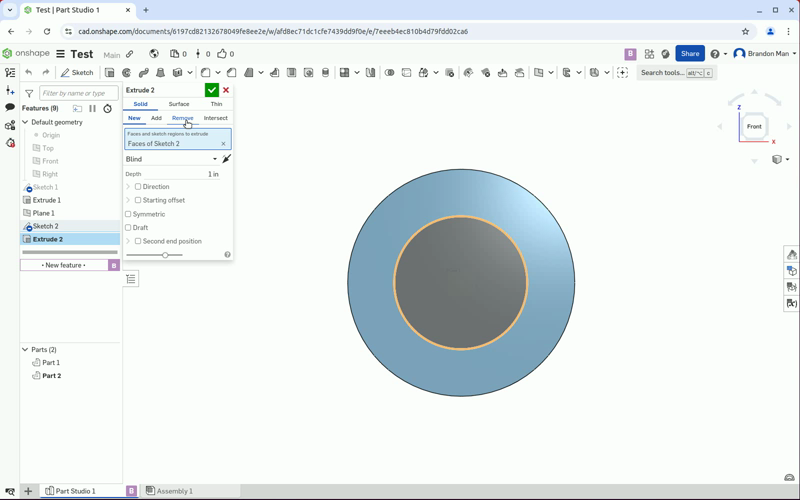
click(186, 120)
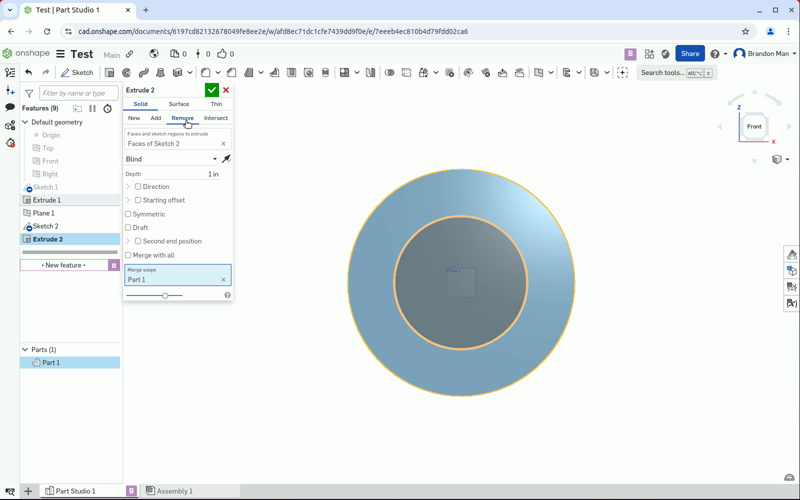
key(tab, 4)
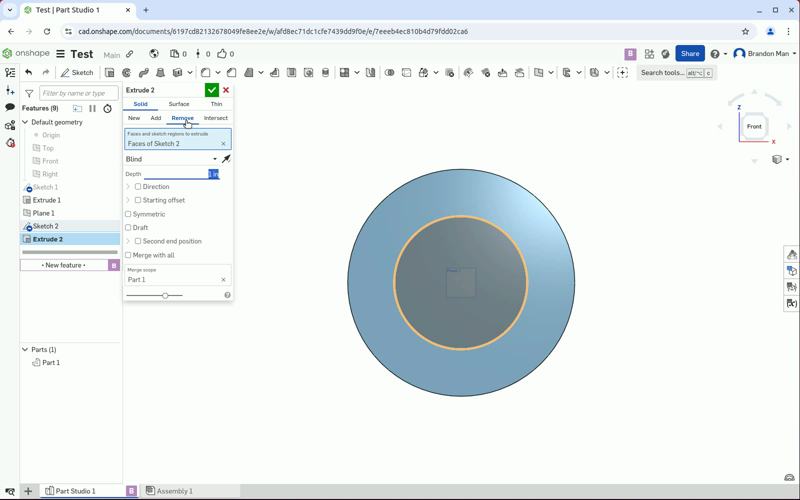
text(18.535)
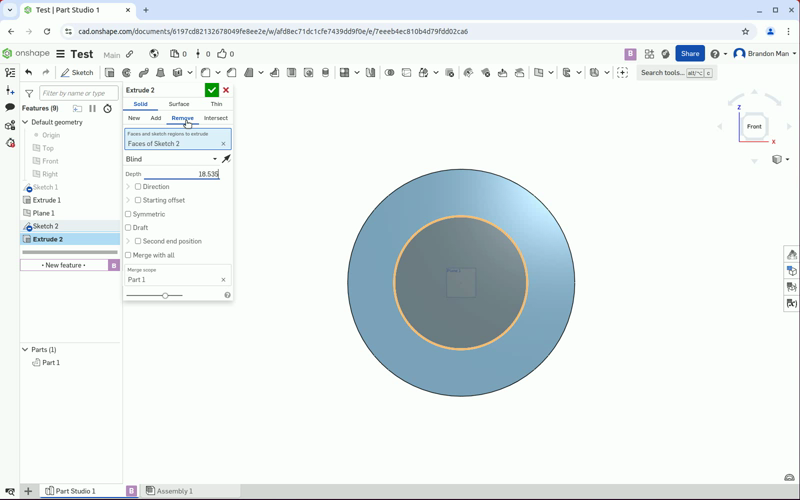
key(tab, 3)
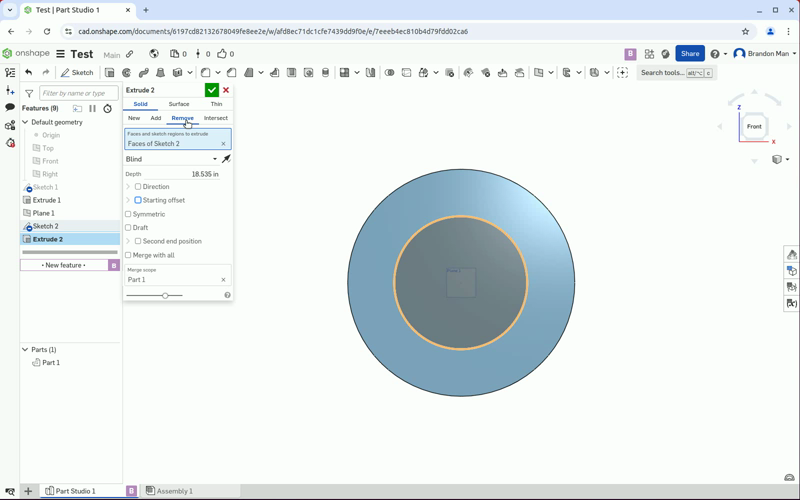
key(tab, 2)
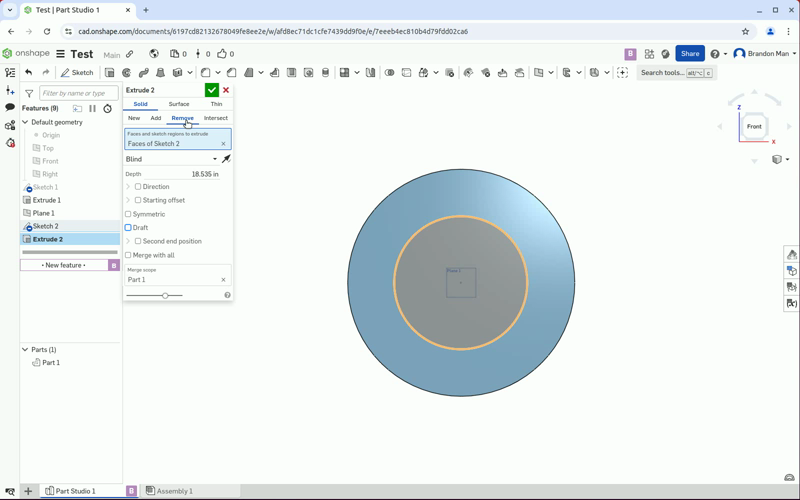
key(space)
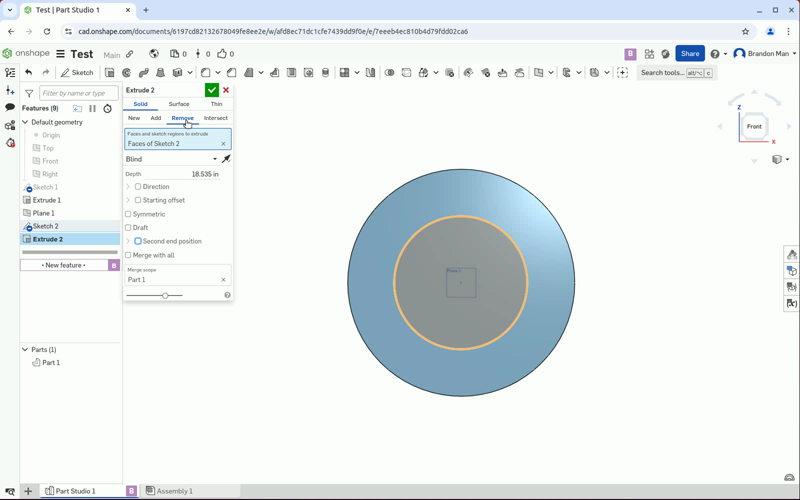
key(tab, 3)
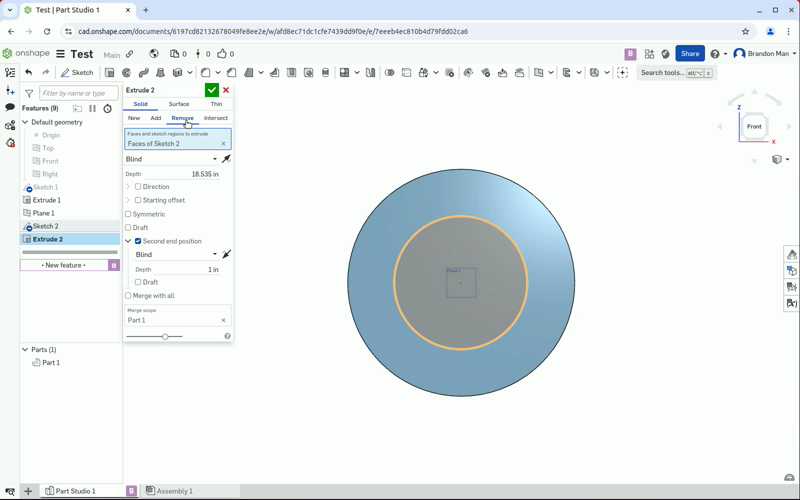
text(18.535)
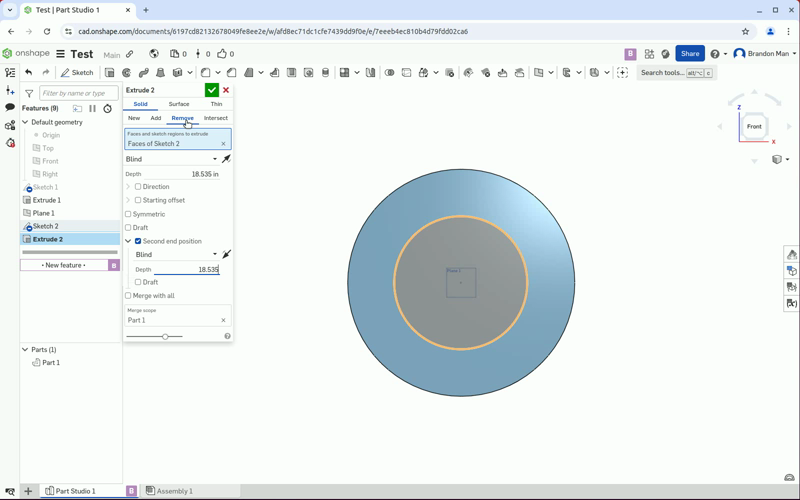
key(tab, 2)
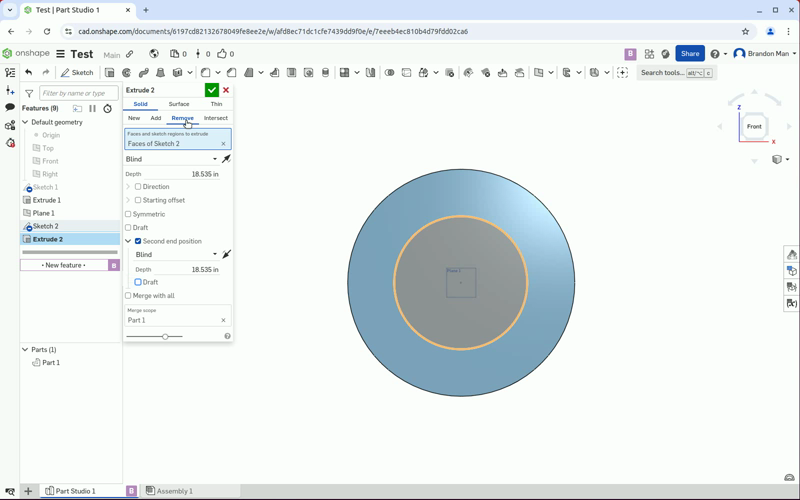
key(space)
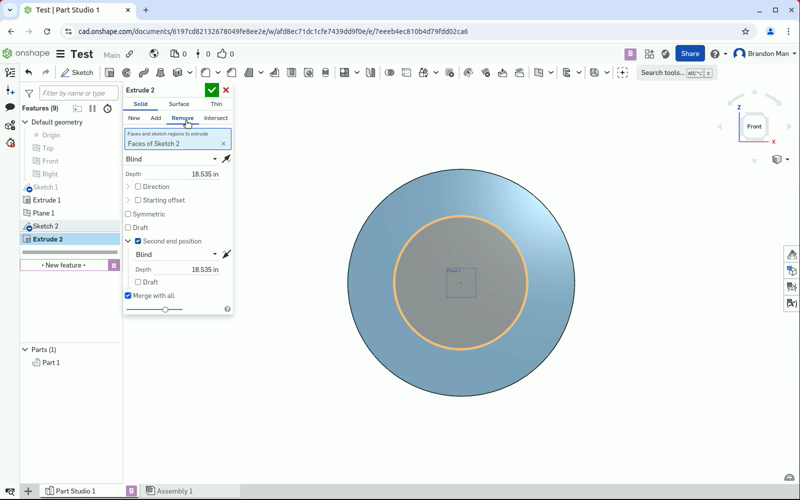
key(enter)
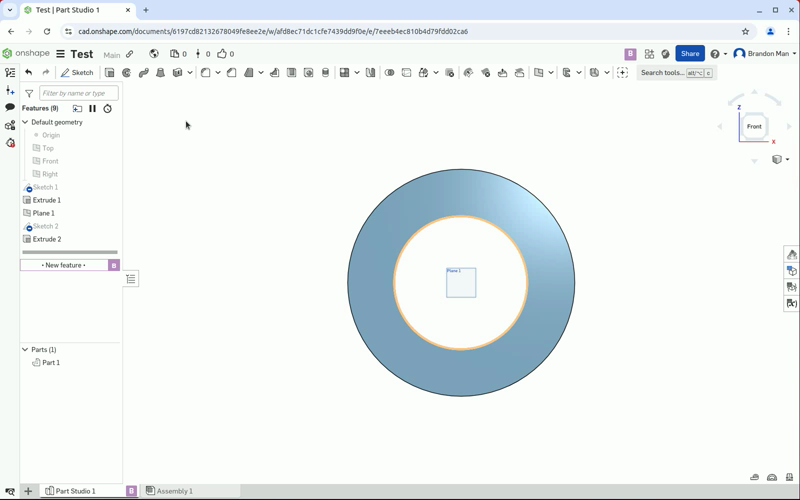
key(shift+h)
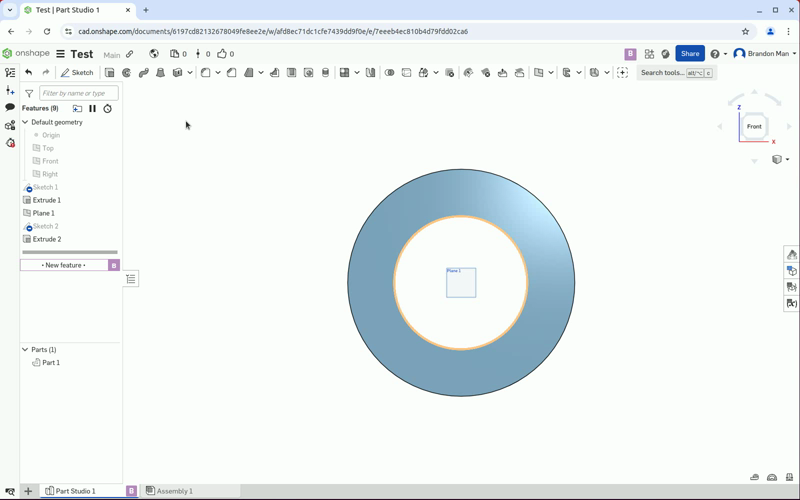
key(shift+h)
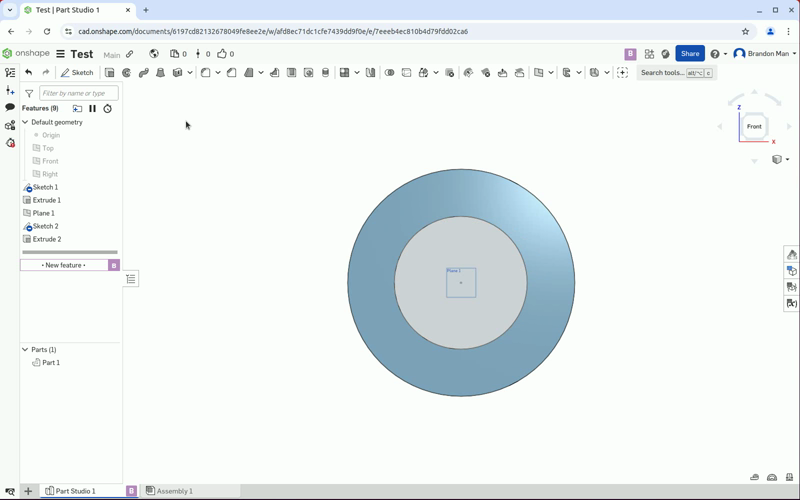
key(shift+7)
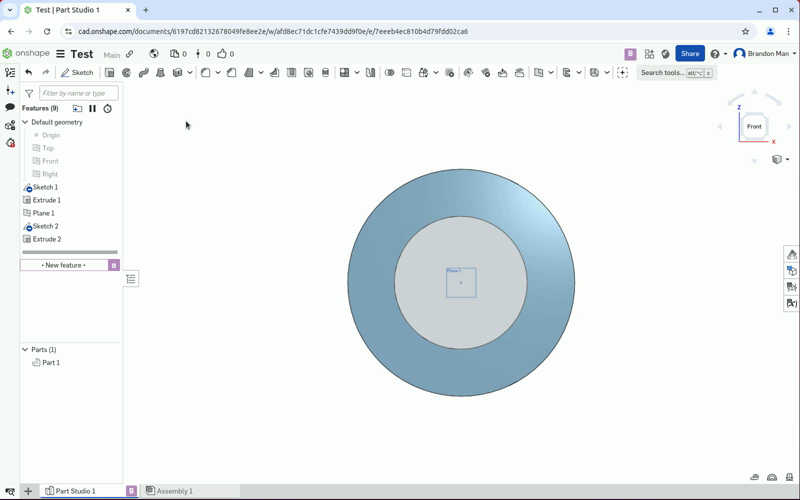
key(left, 2)
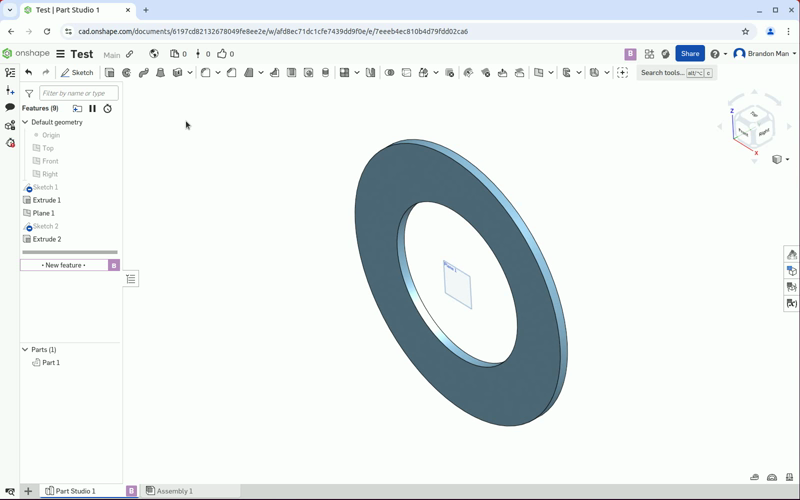
key(down, 2)
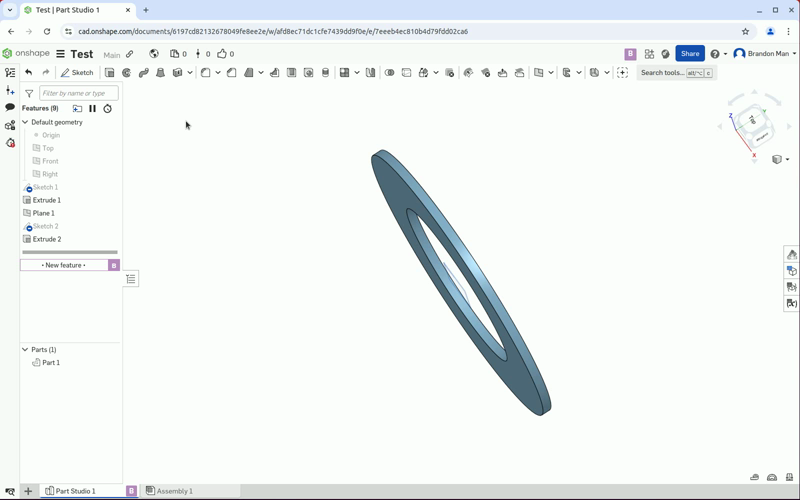
key(up, 2)
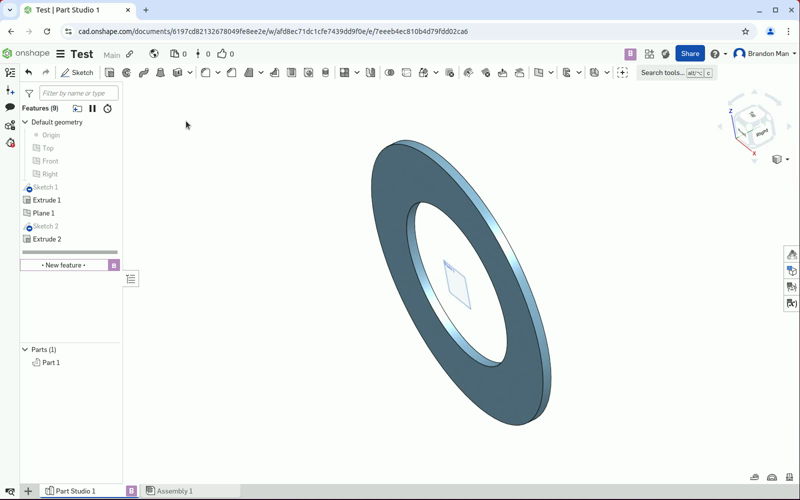
key(right, 2)
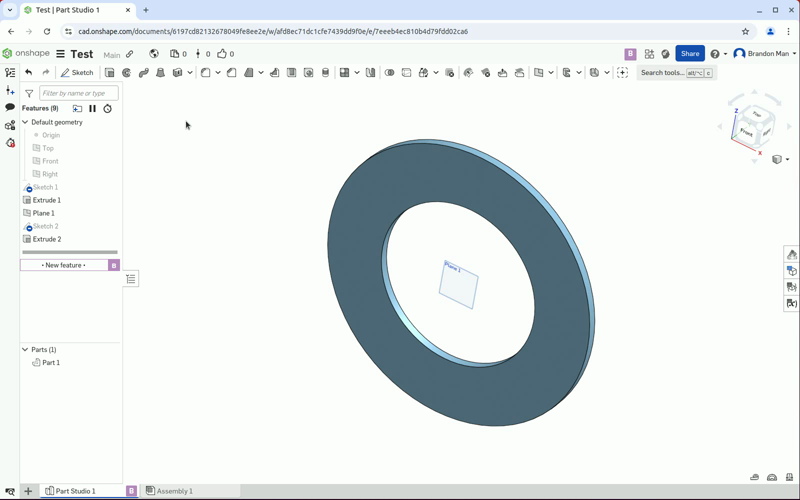
mouse_move(73, 189)
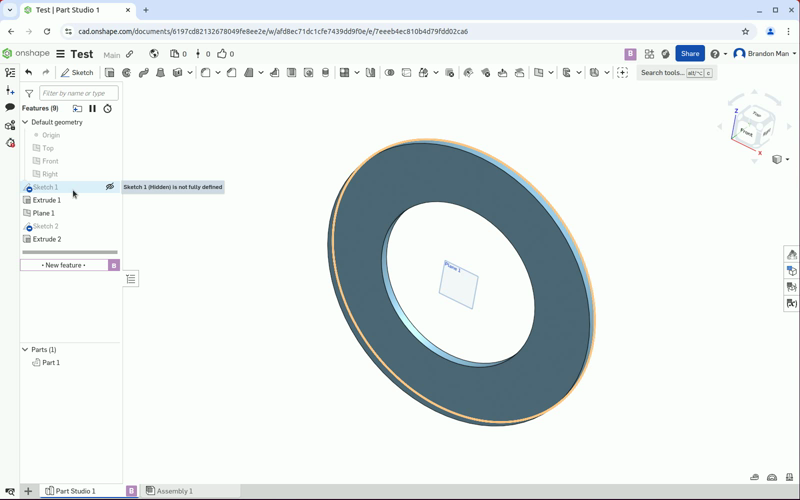
click(73, 189)